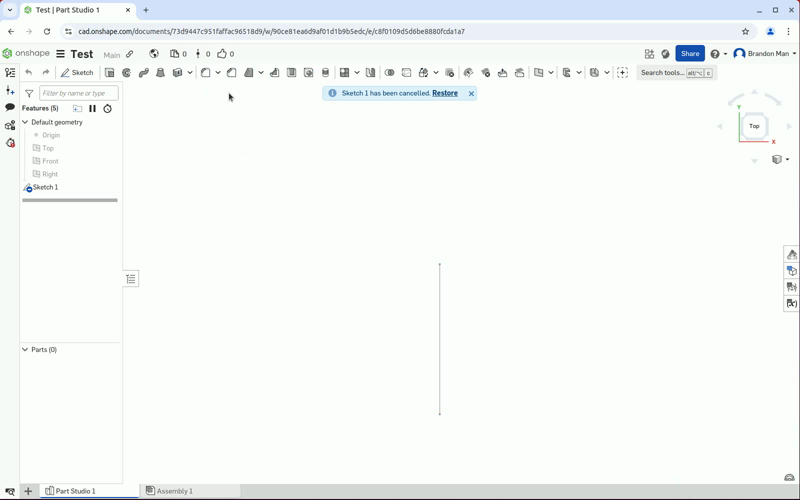
key(shift+h)
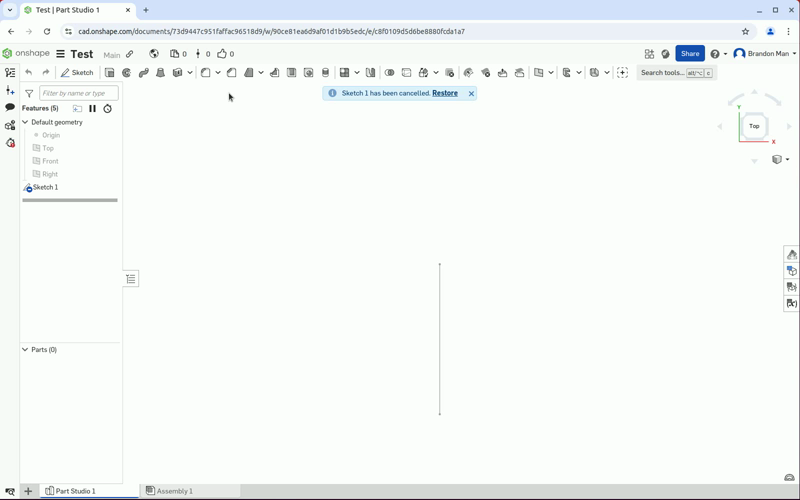
key(shift+s)
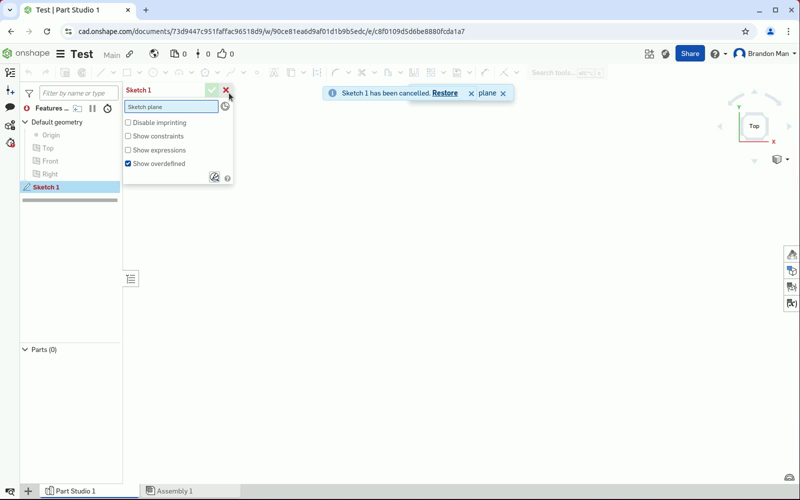
mouse_move(73, 150)
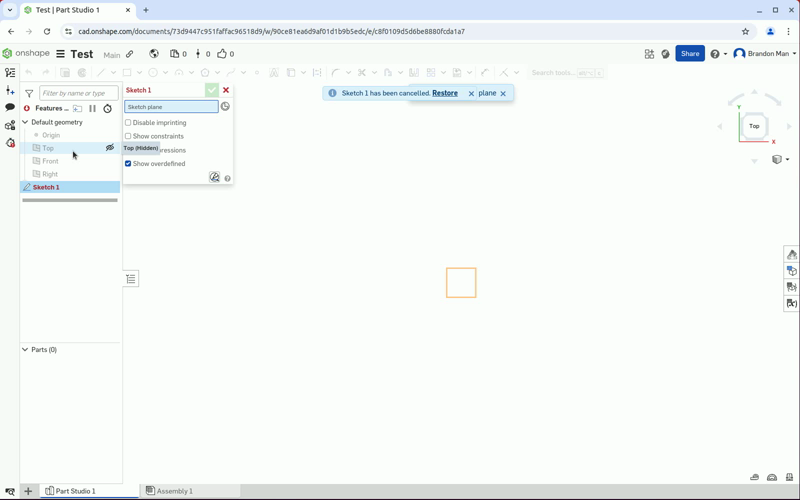
click(73, 150)
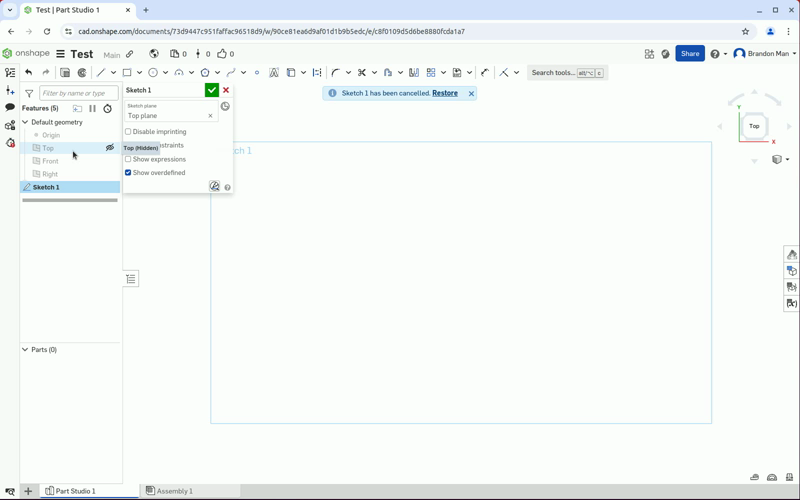
mouse_move(73, 352)
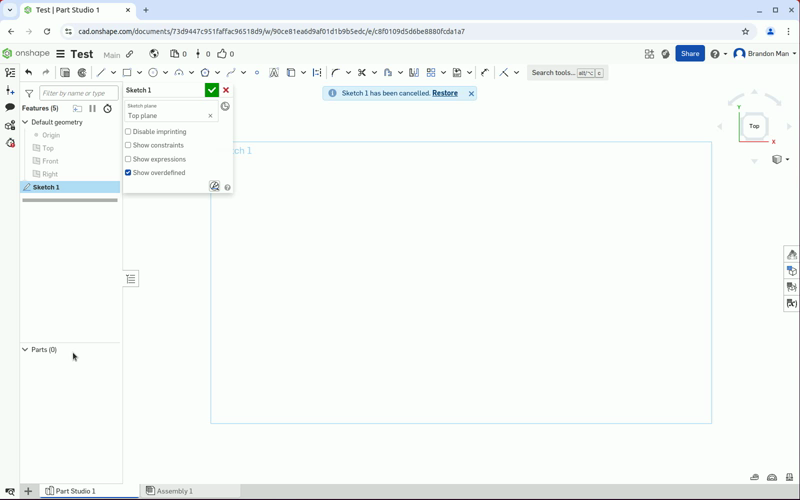
key(y)
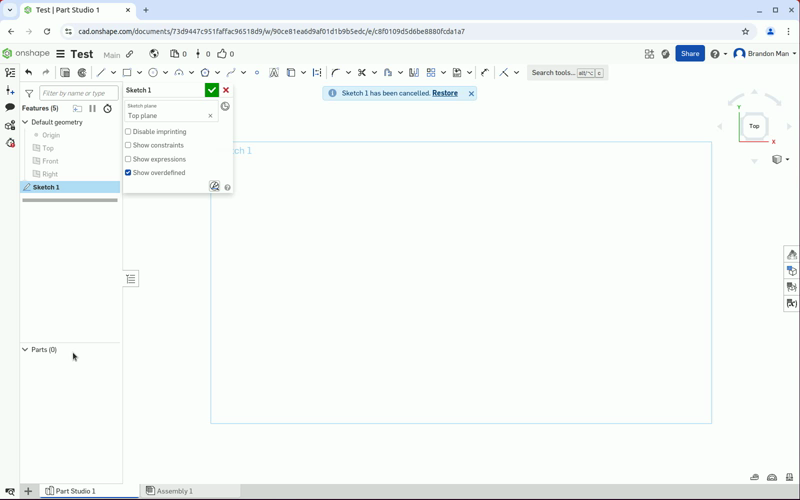
key(c)
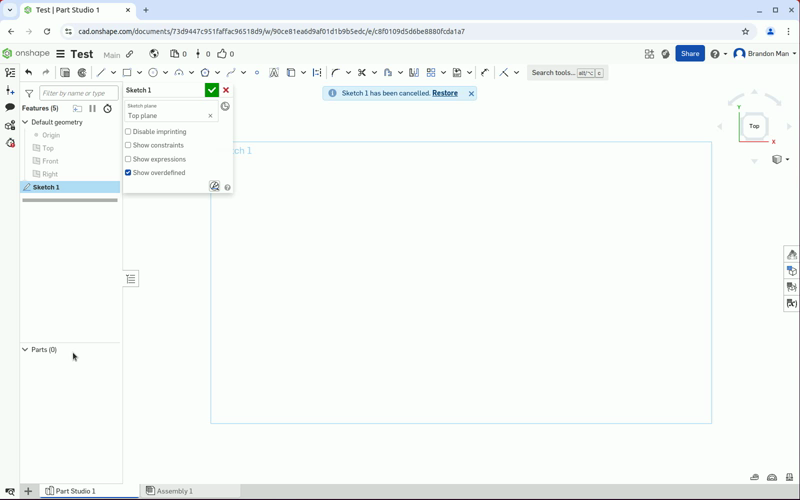
key_down(shift)
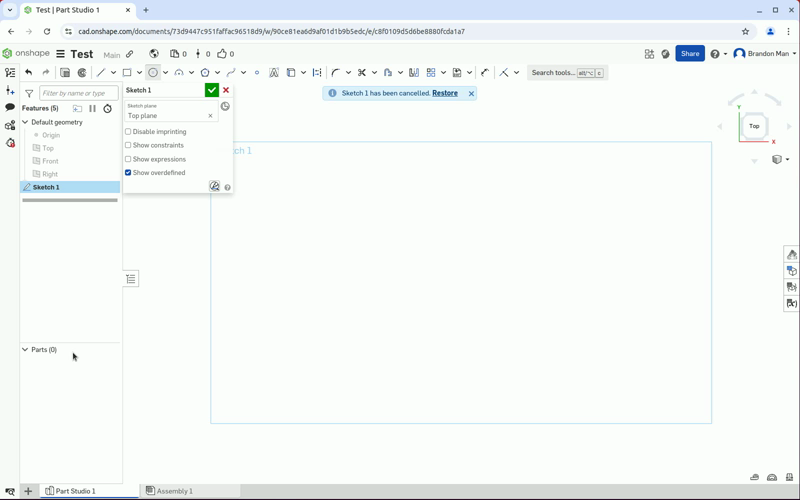
mouse_move(461, 282)
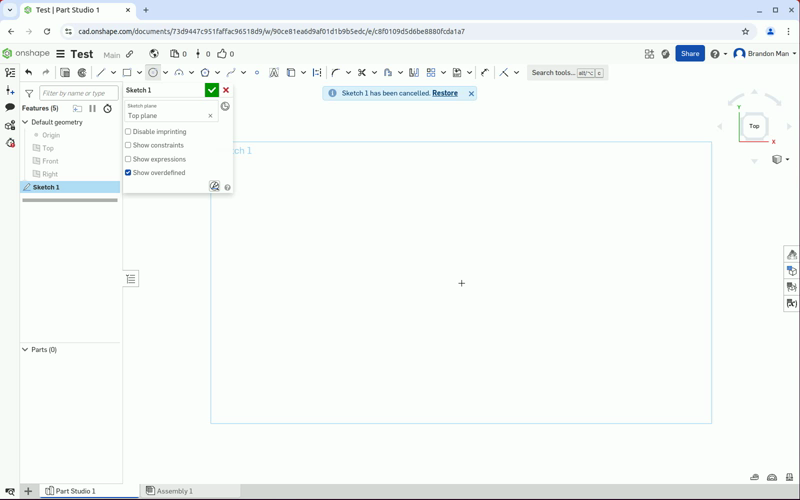
click(461, 282)
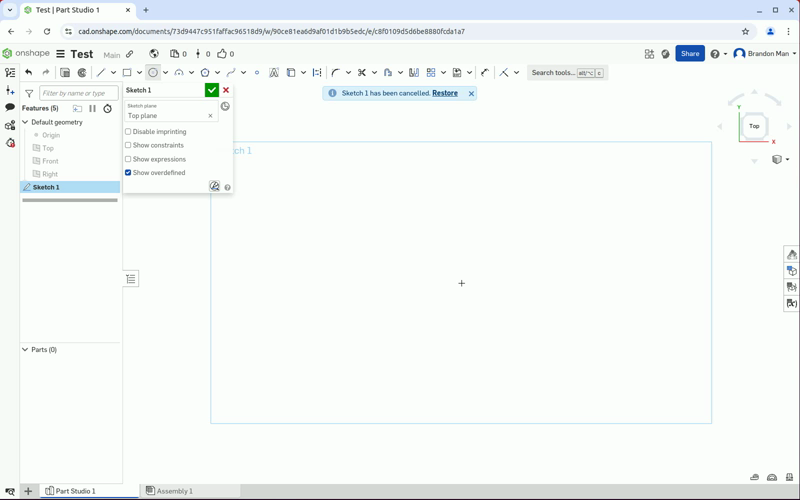
key_up(shift)
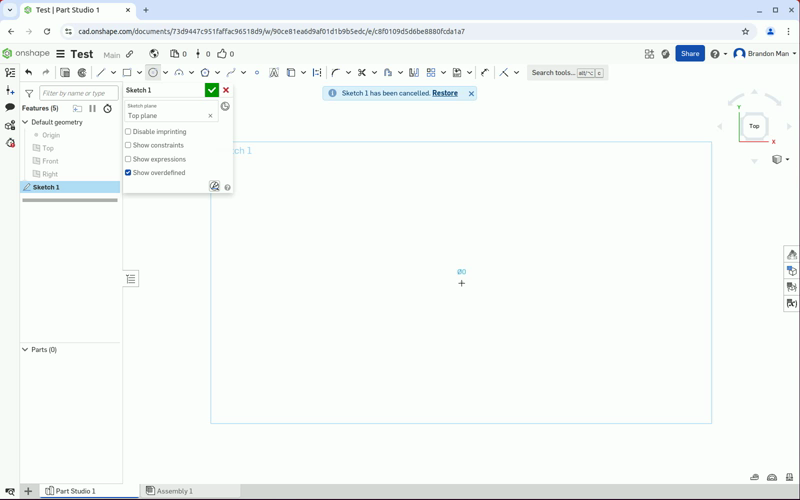
mouse_move(489, 282)
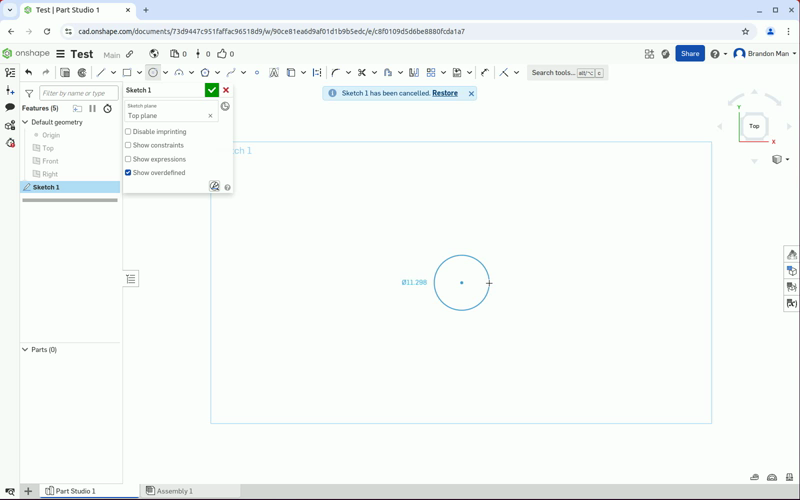
click(489, 282)
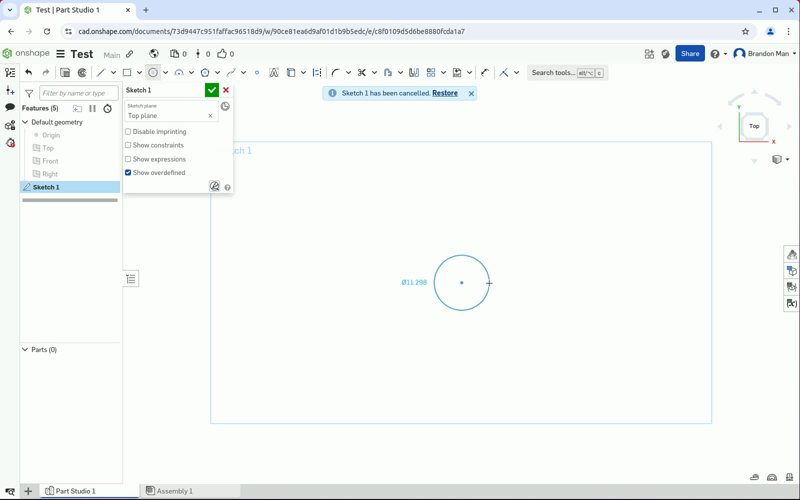
key(esc)
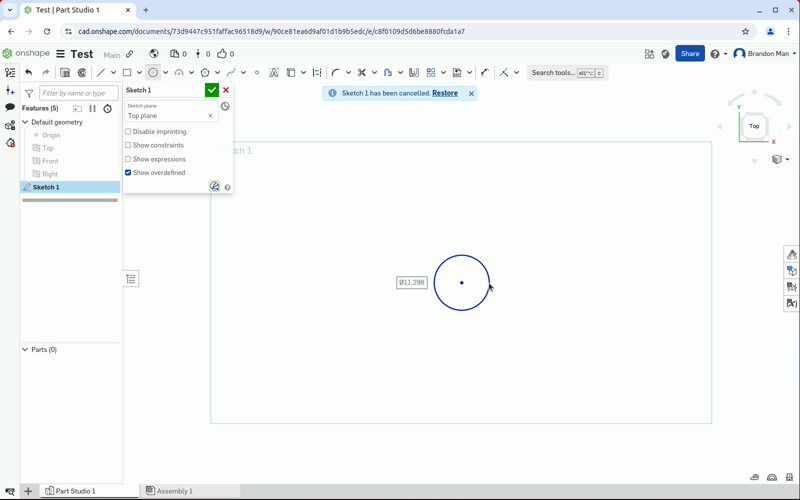
mouse_move(446, 301)
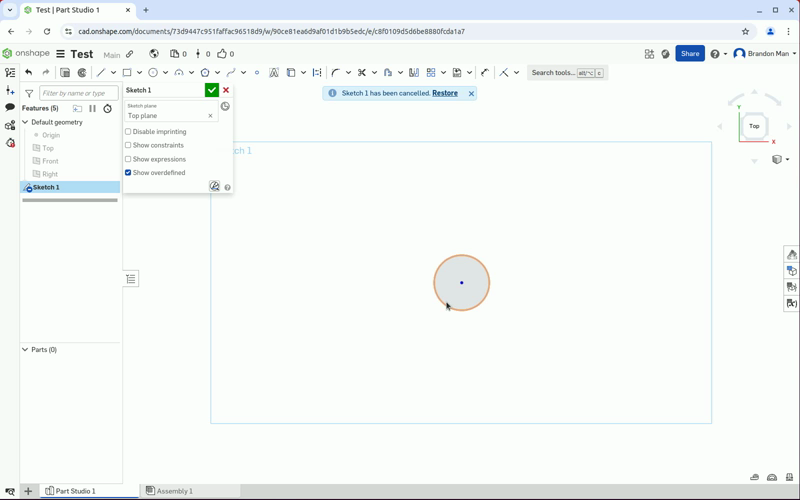
click(446, 301)
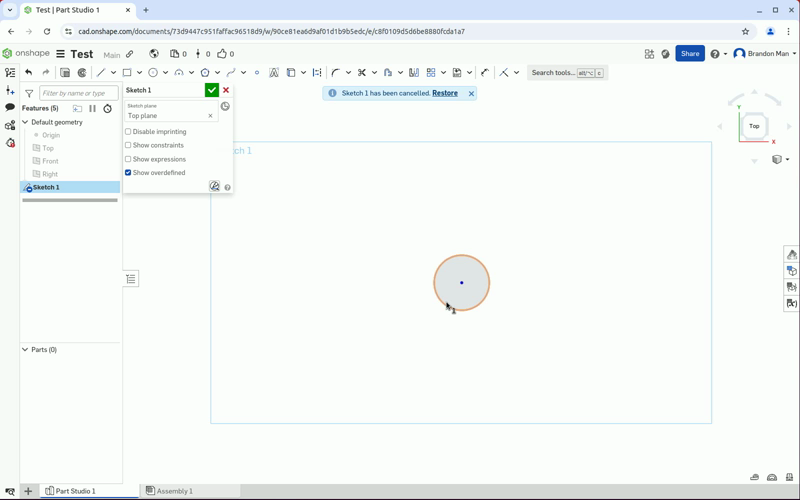
mouse_move(73, 352)
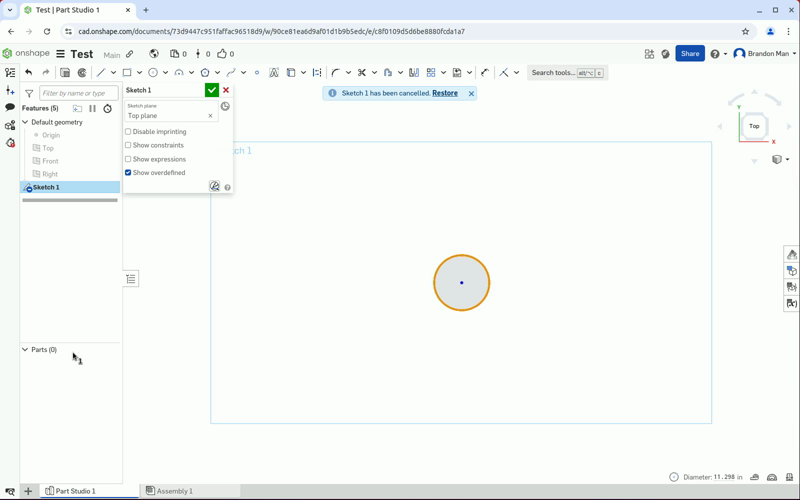
key(shift+y)
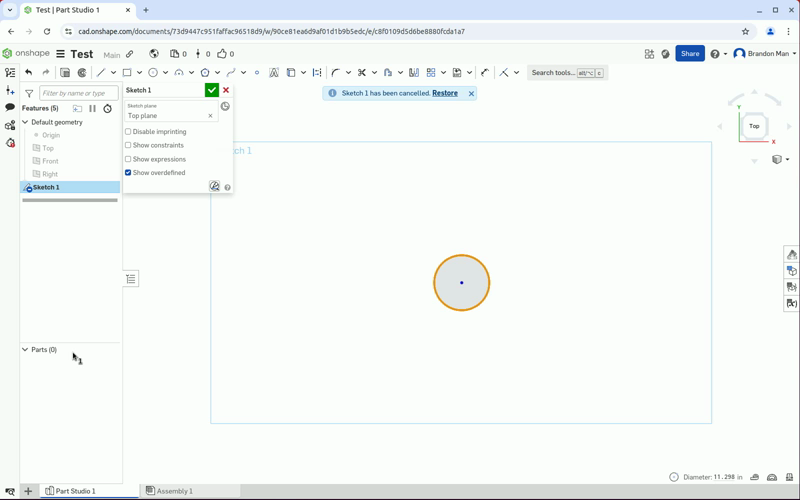
key(shift+e)
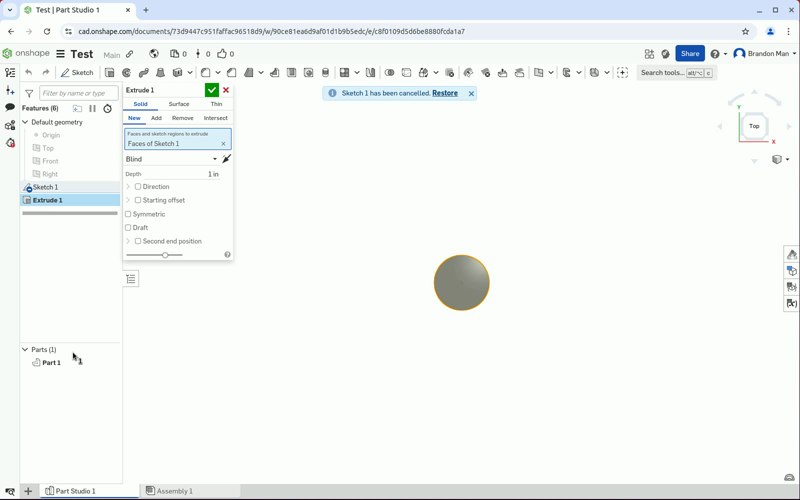
mouse_move(143, 106)
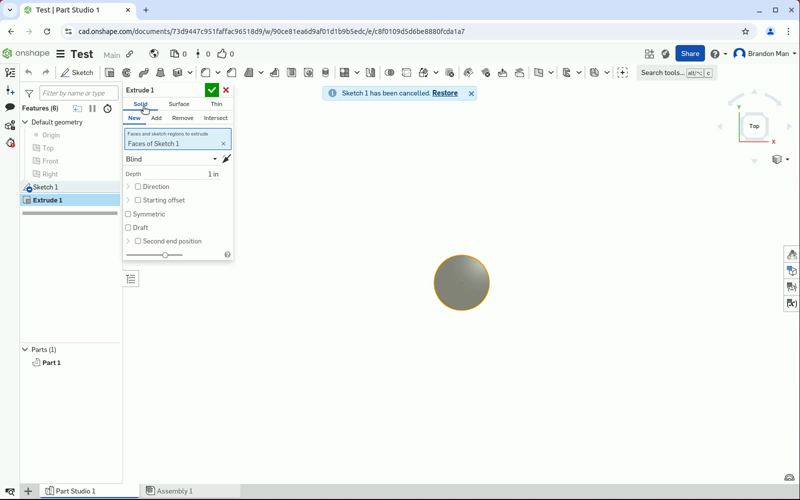
click(143, 106)
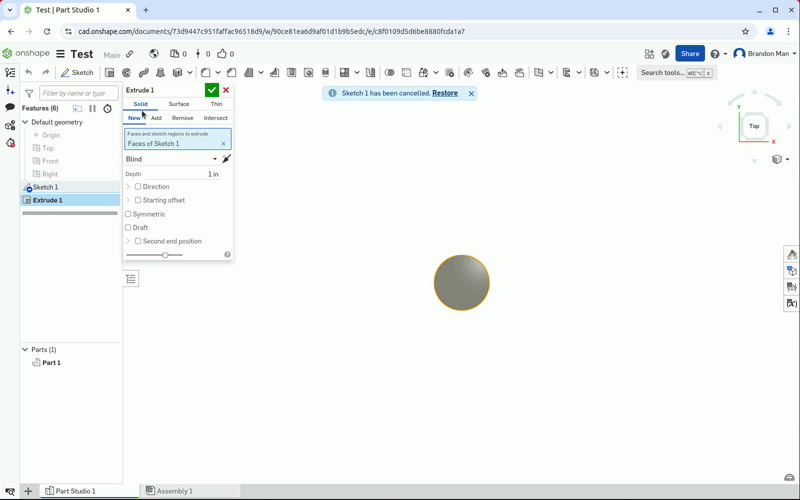
mouse_move(137, 120)
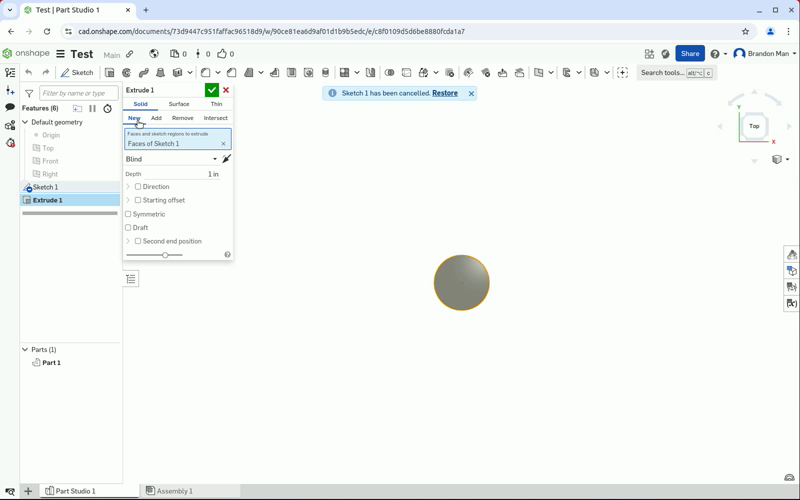
click(137, 120)
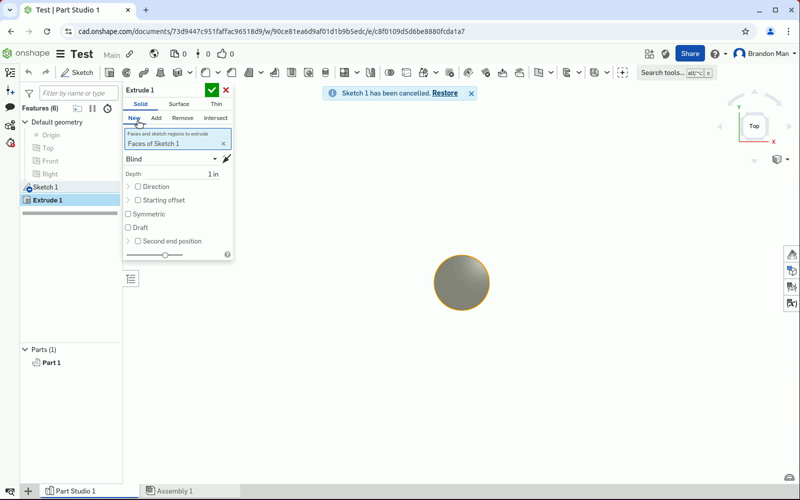
key(tab, 4)
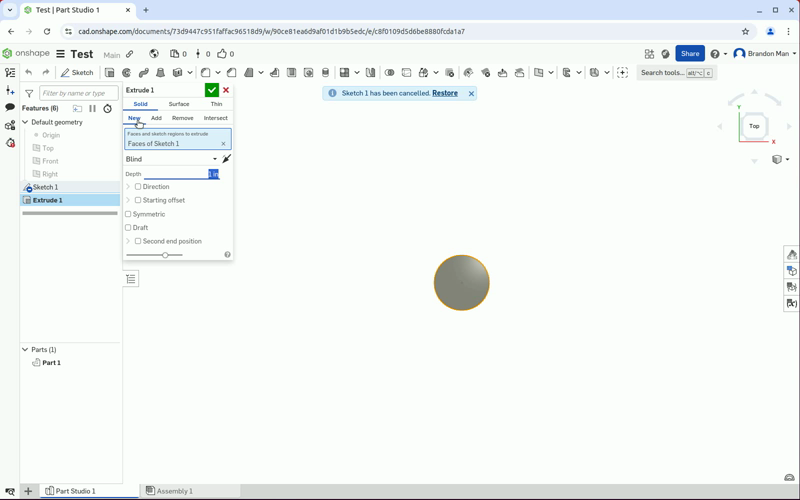
text(3.851)
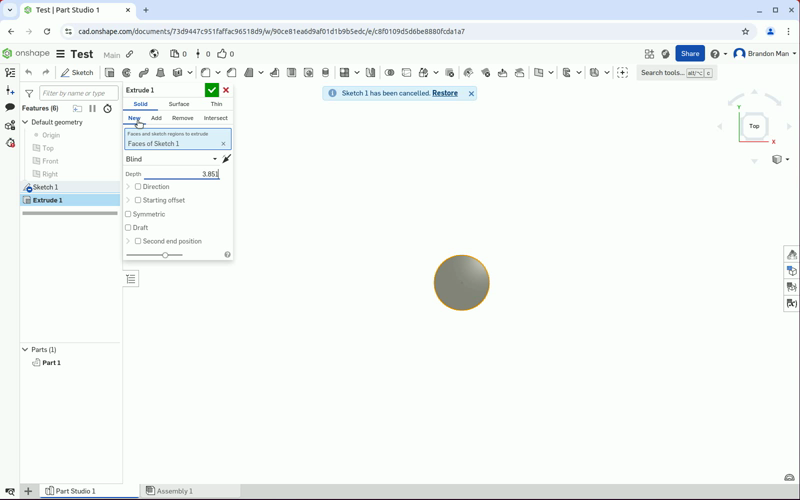
key(enter)
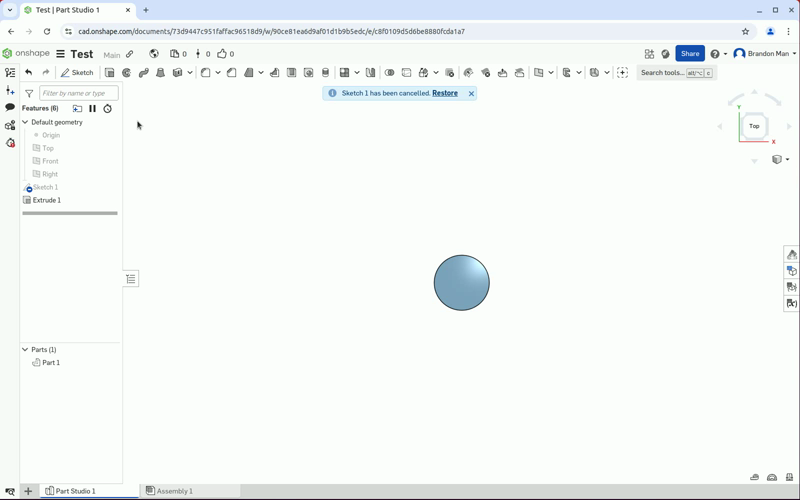
key(shift+h)
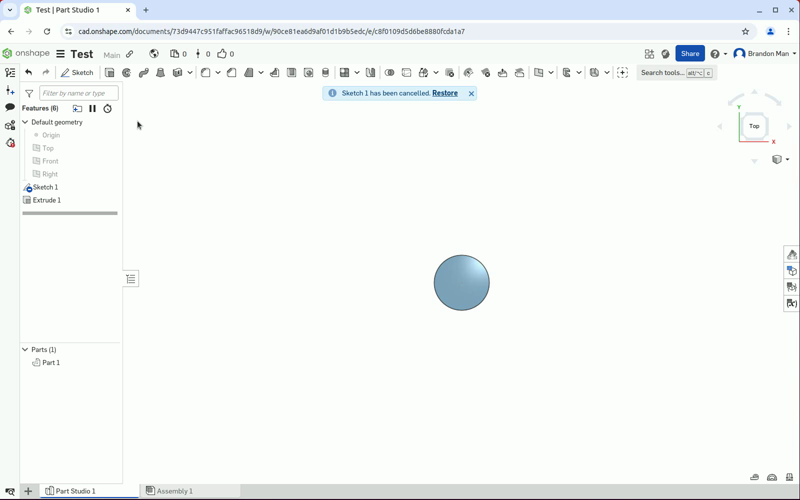
key(shift+h)
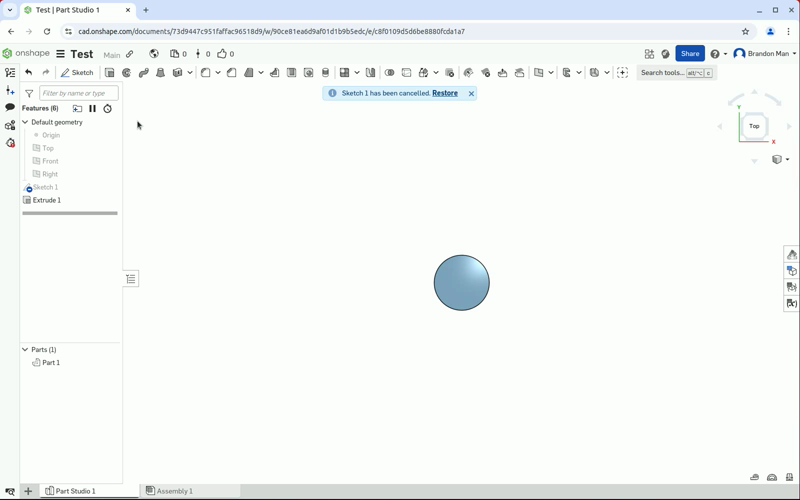
mouse_move(73, 189)
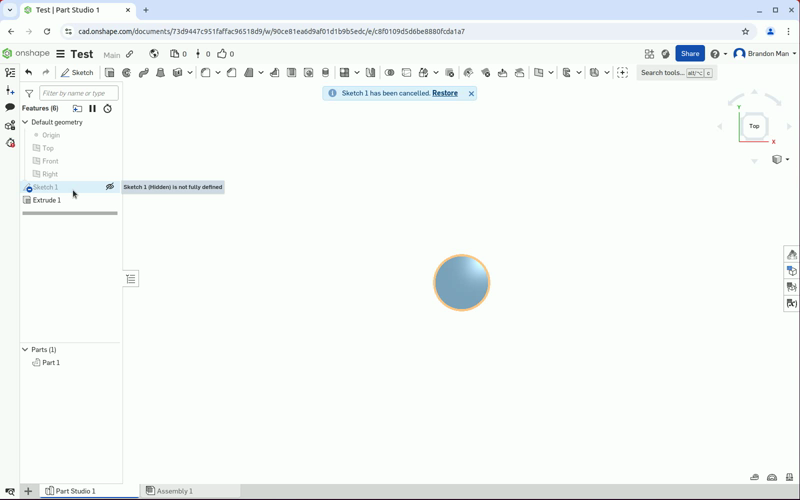
click(73, 189)
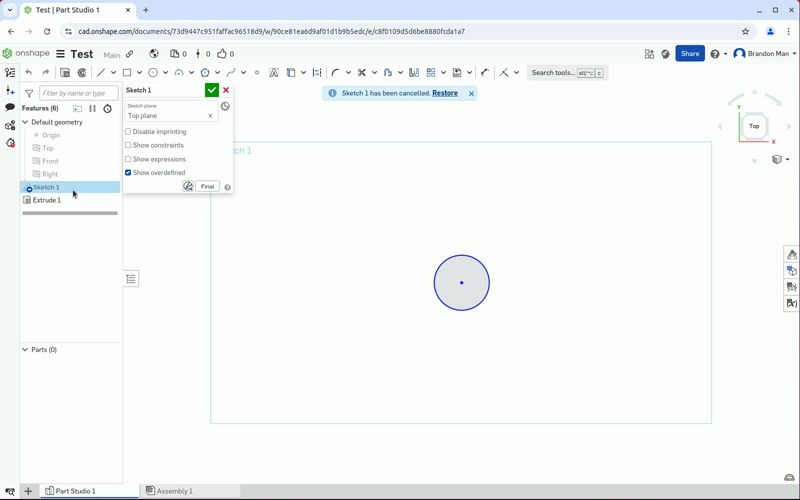
mouse_move(229, 92)
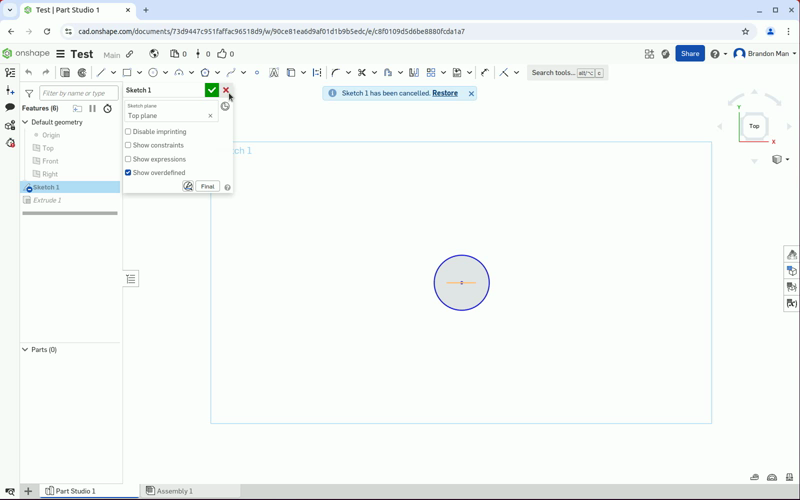
click(229, 92)
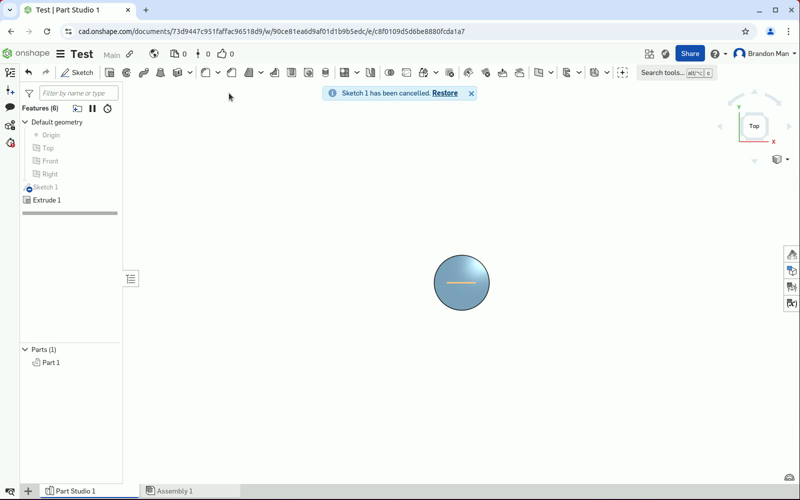
mouse_move(541, 75)
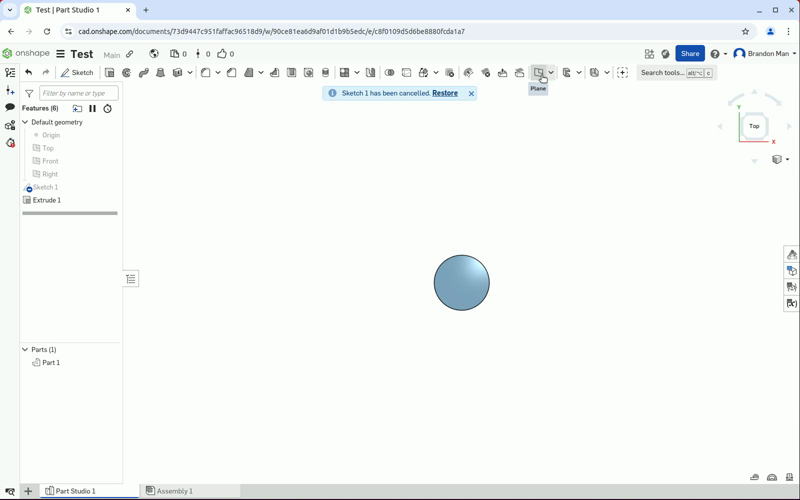
click(541, 75)
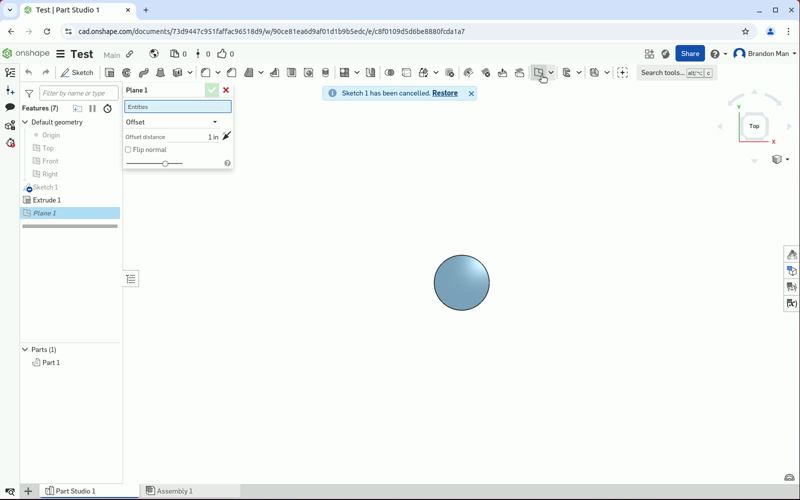
mouse_move(73, 150)
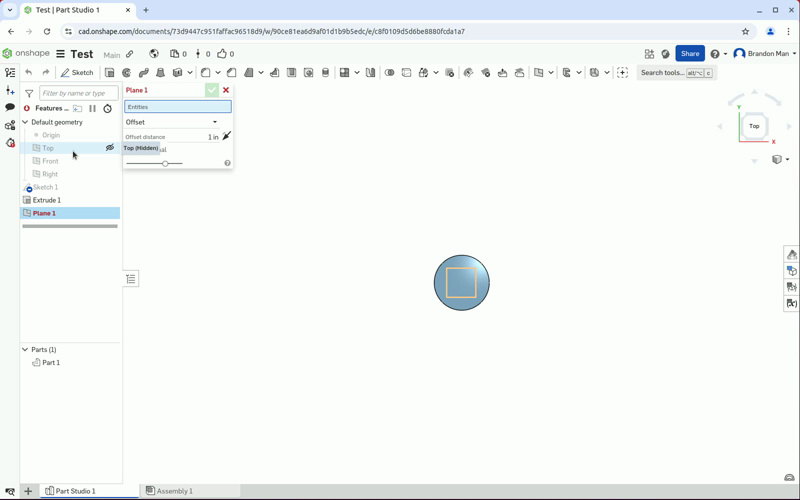
click(73, 150)
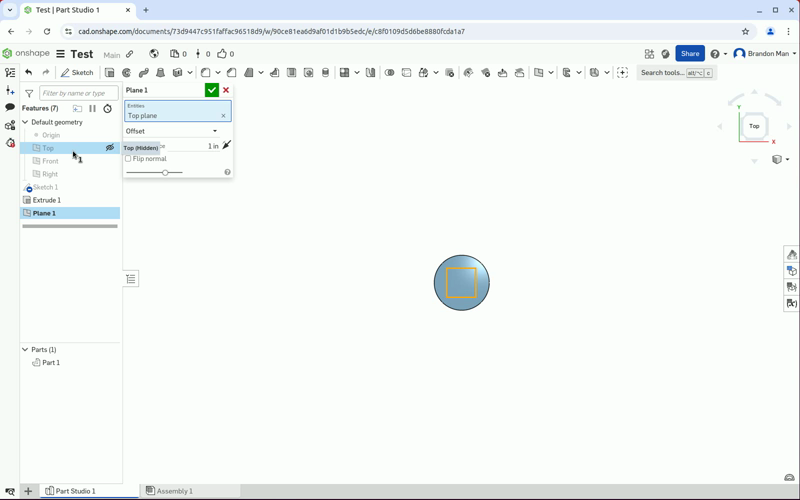
key(tab, 2)
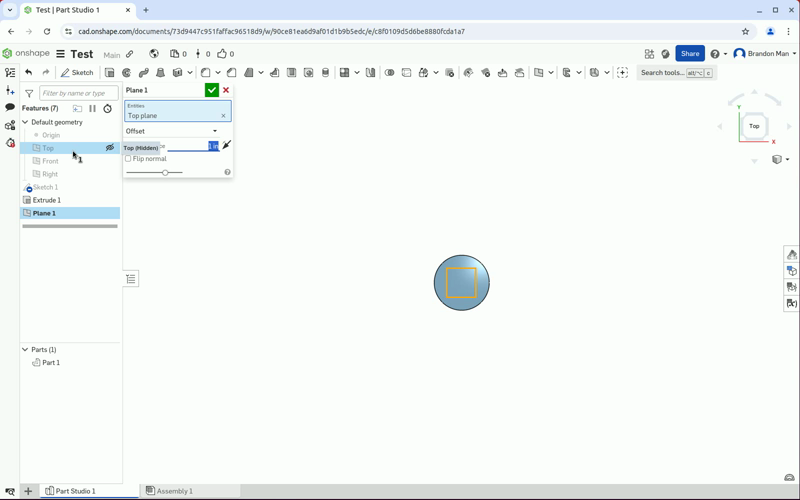
text(3.851)
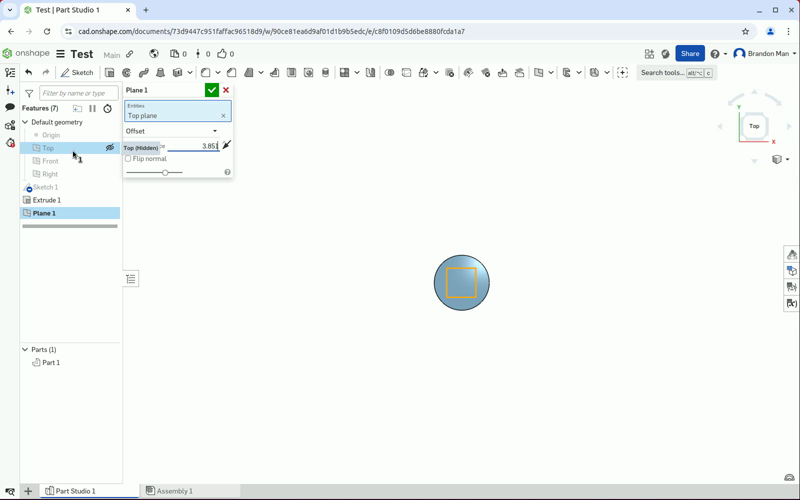
key(enter, 2)
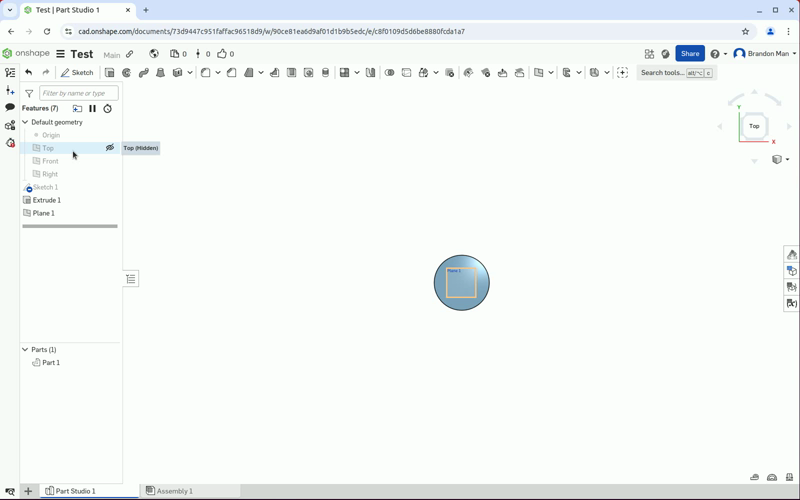
key(shift+s)
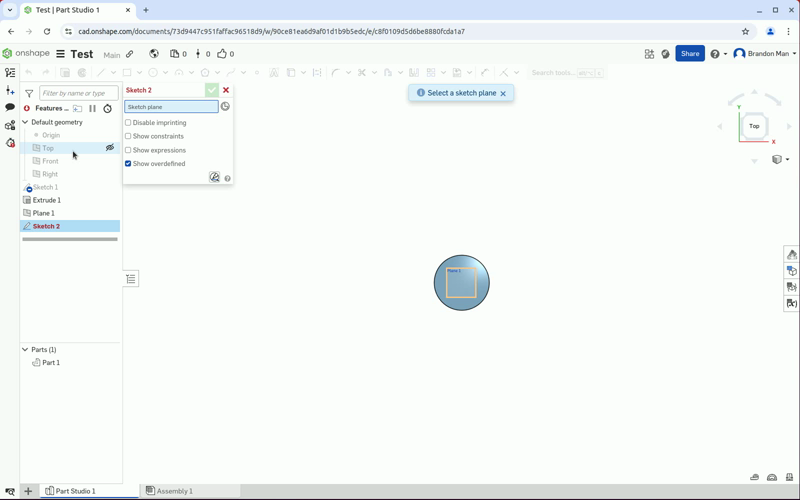
mouse_move(73, 215)
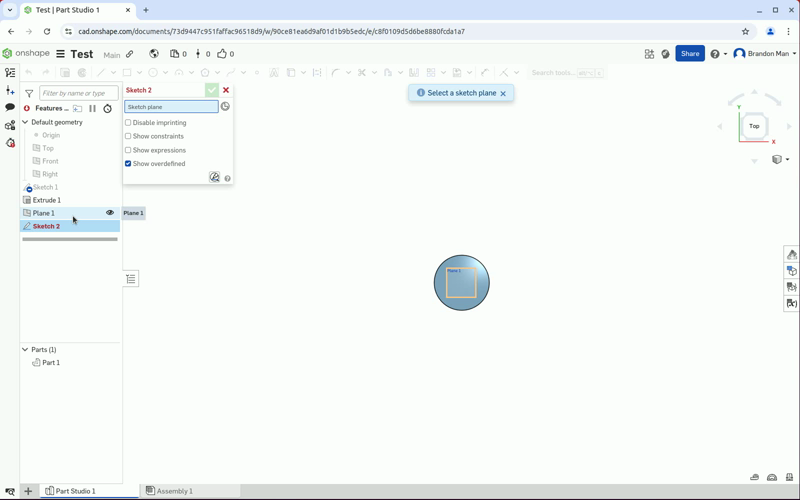
click(73, 215)
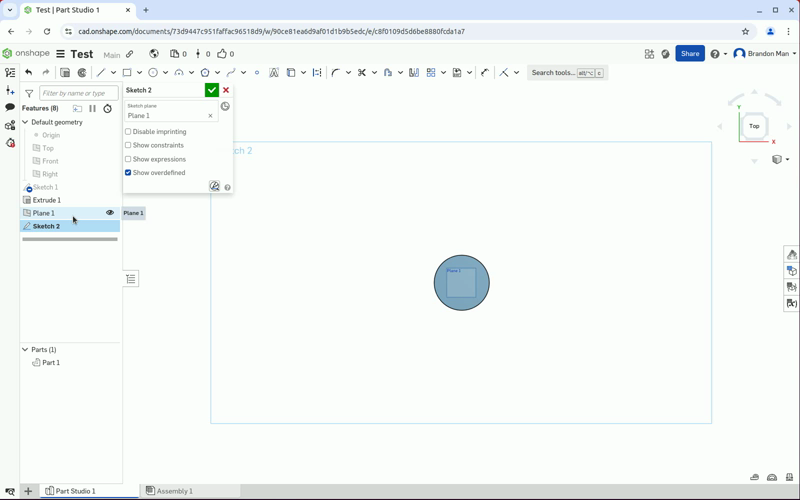
mouse_move(73, 352)
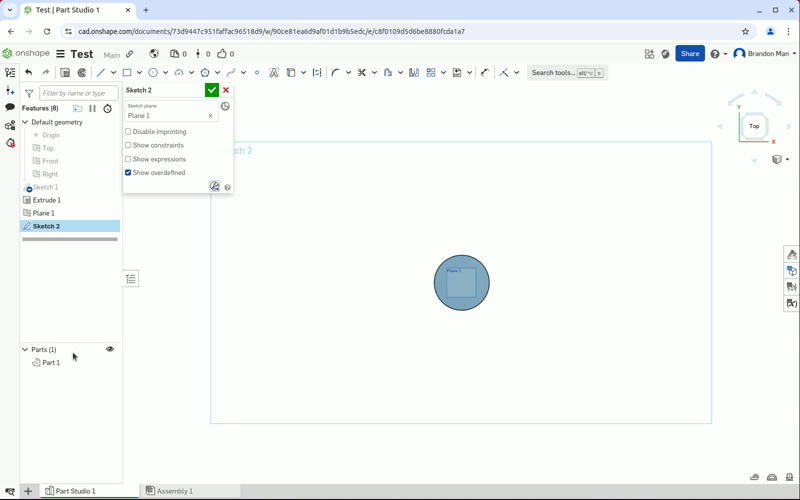
key(y)
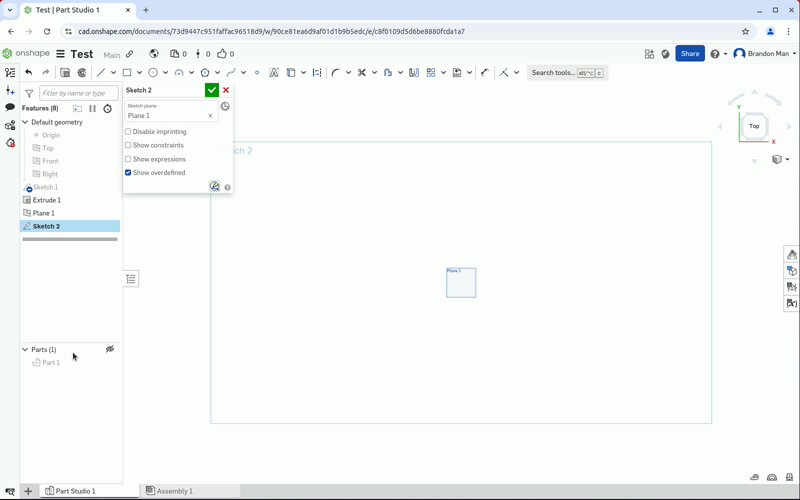
key(l)
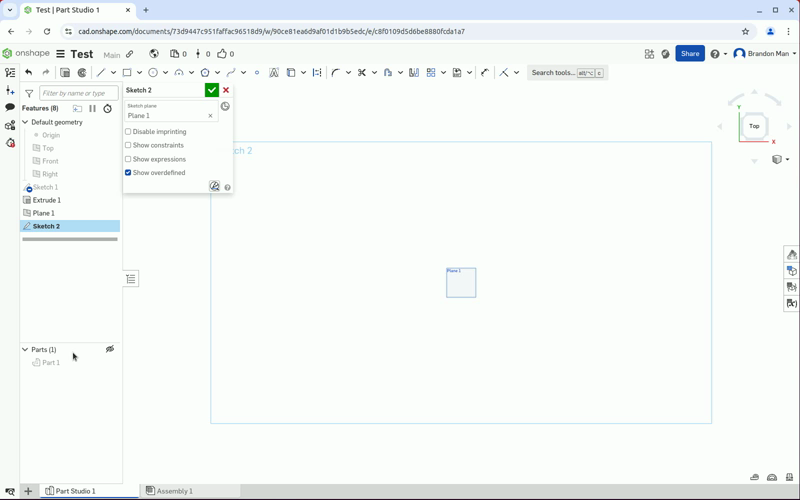
key_down(shift)
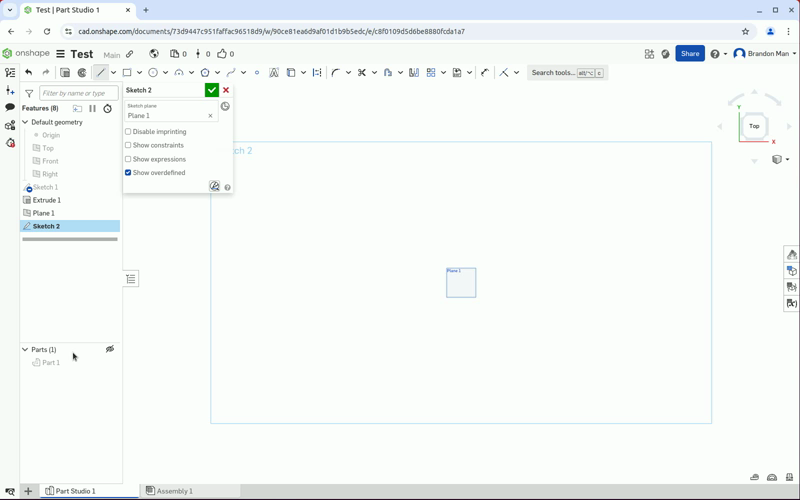
mouse_move(445, 298)
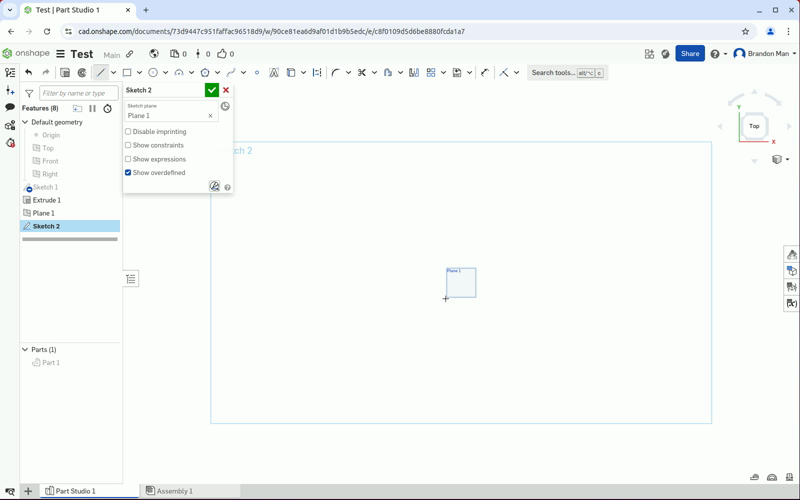
click(445, 298)
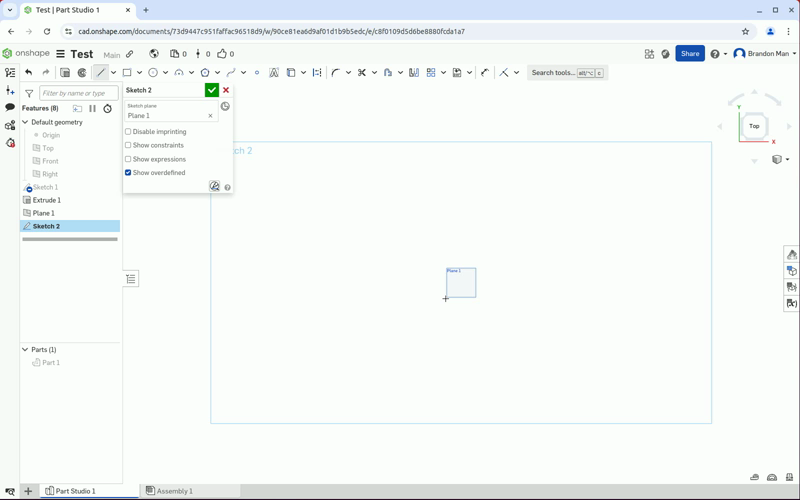
key_up(shift)
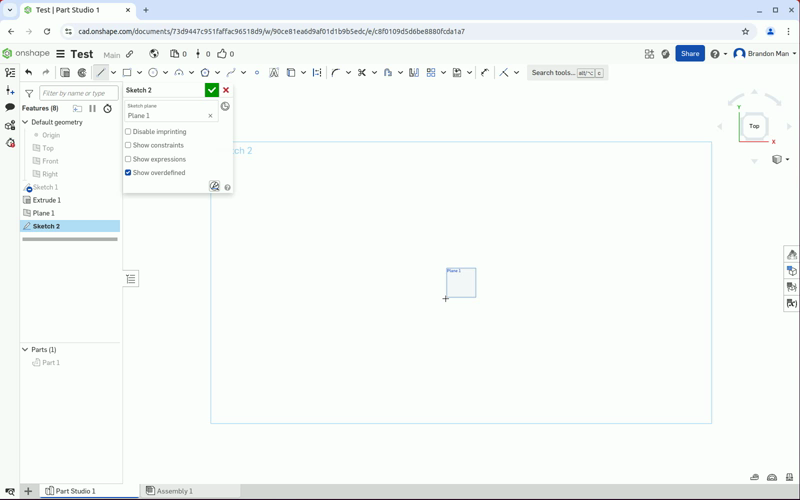
key_down(shift)
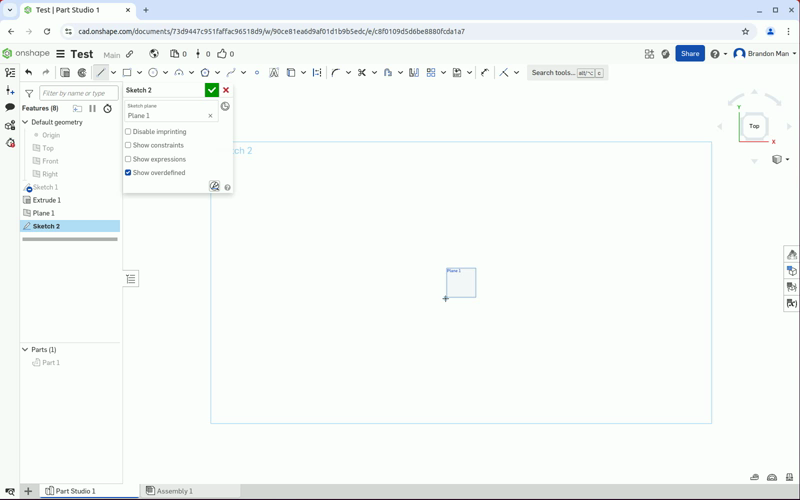
mouse_move(475, 298)
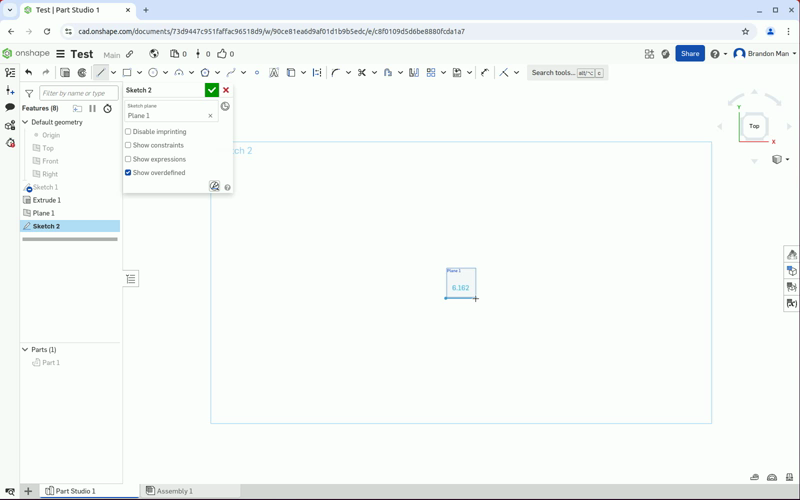
mouse_move(476, 298)
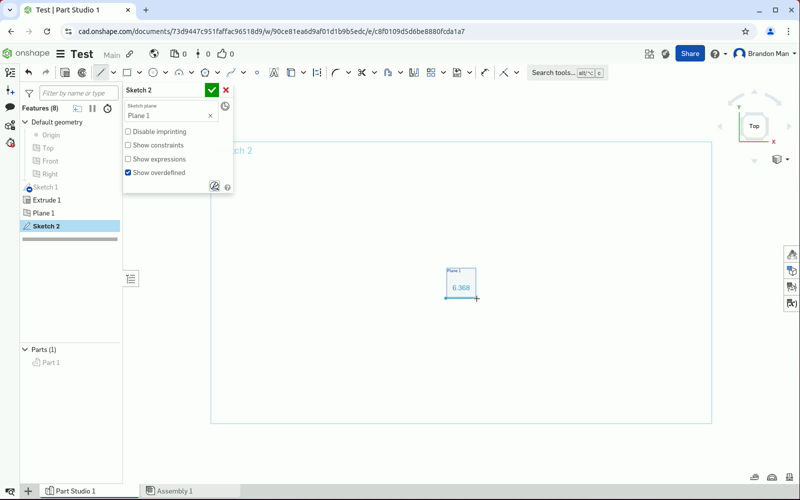
click(476, 298)
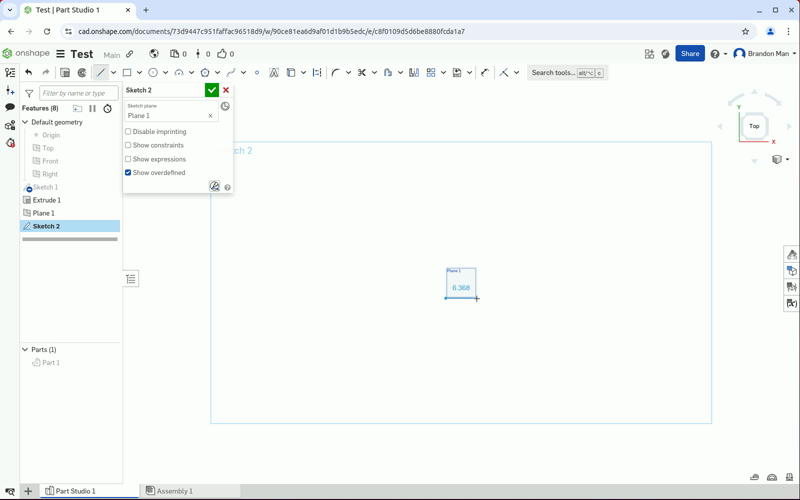
key_up(shift)
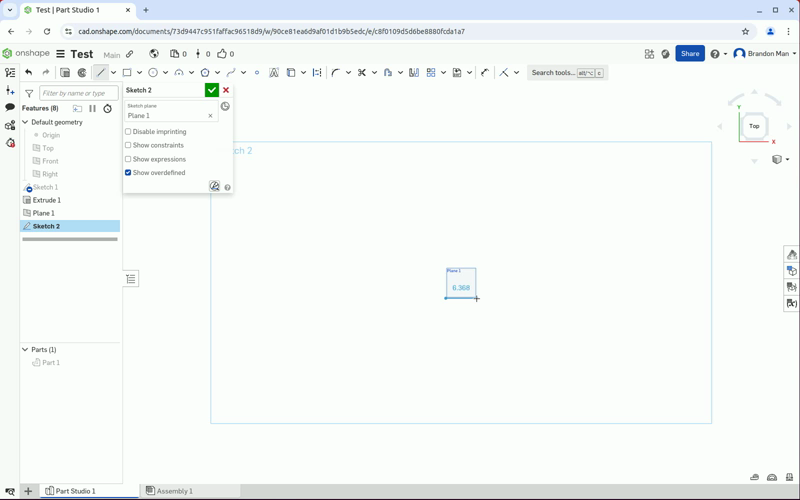
key_down(shift)
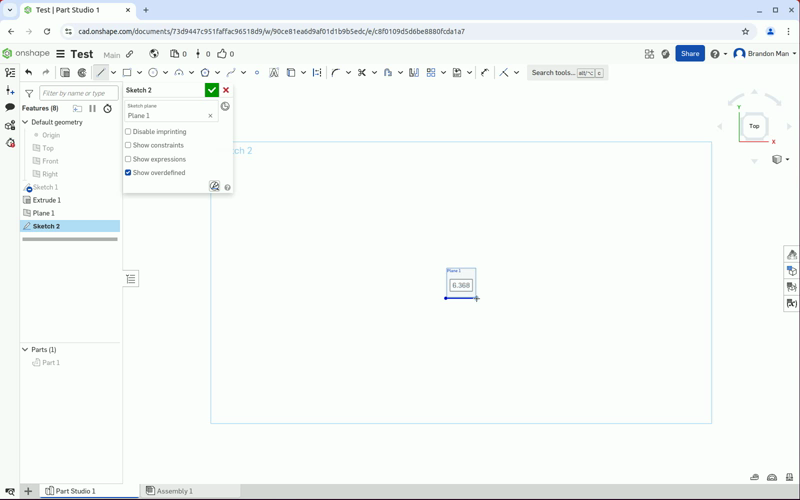
mouse_move(506, 298)
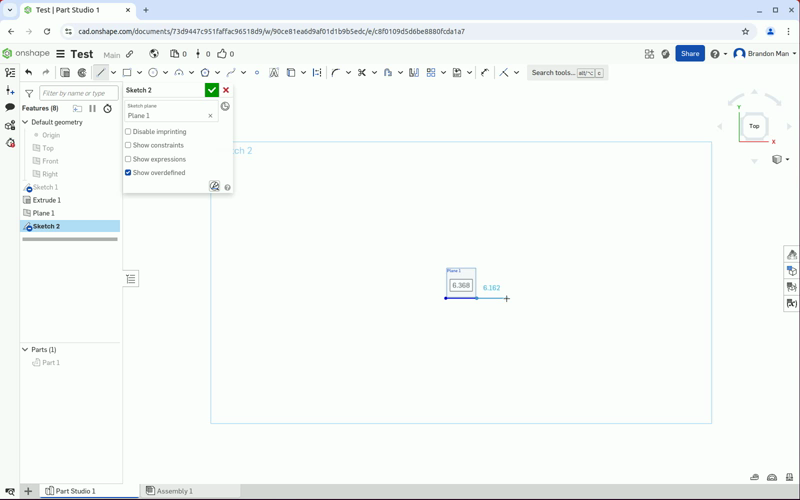
mouse_move(476, 267)
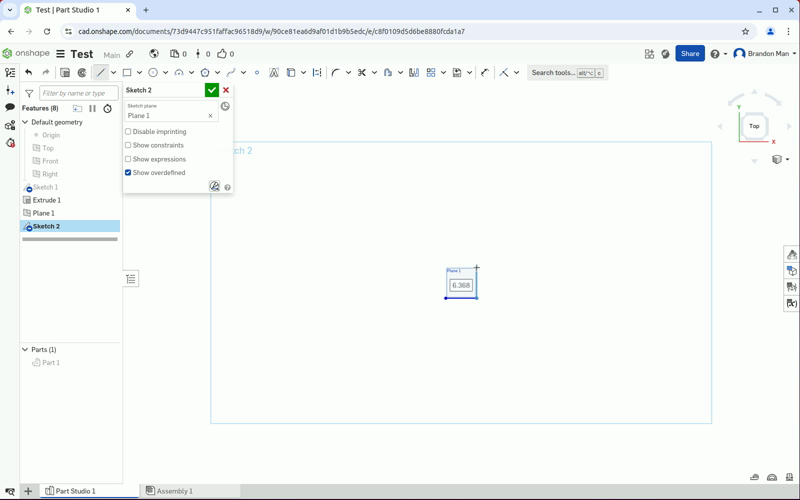
click(476, 267)
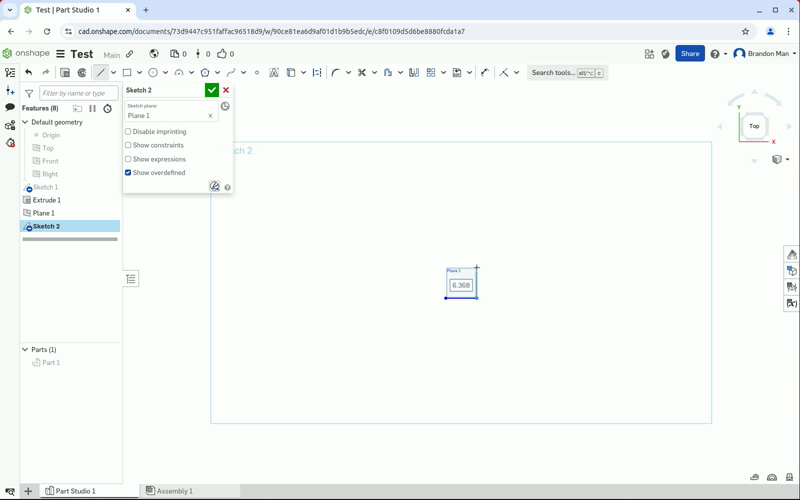
key_up(shift)
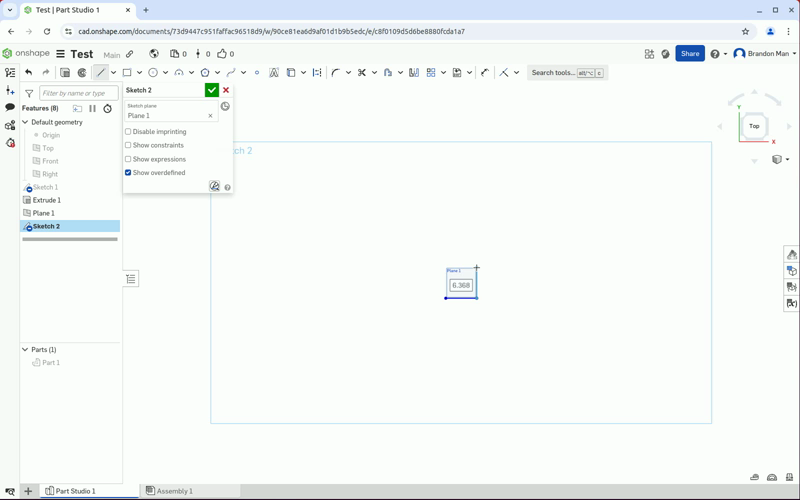
key_down(shift)
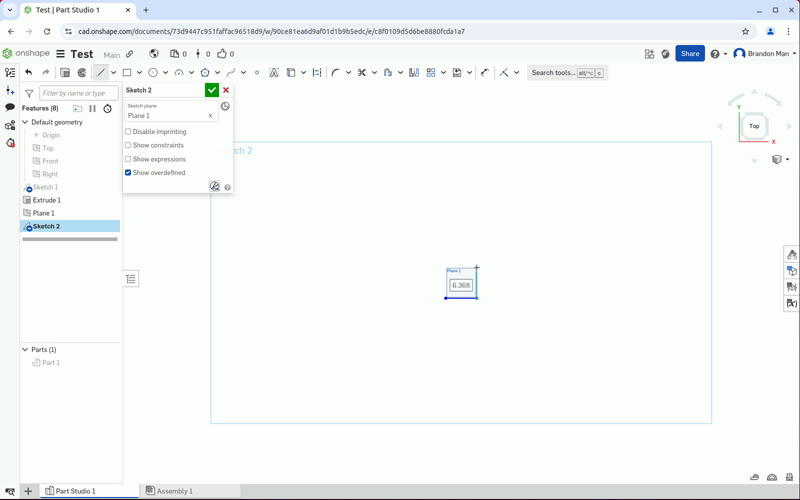
mouse_move(506, 267)
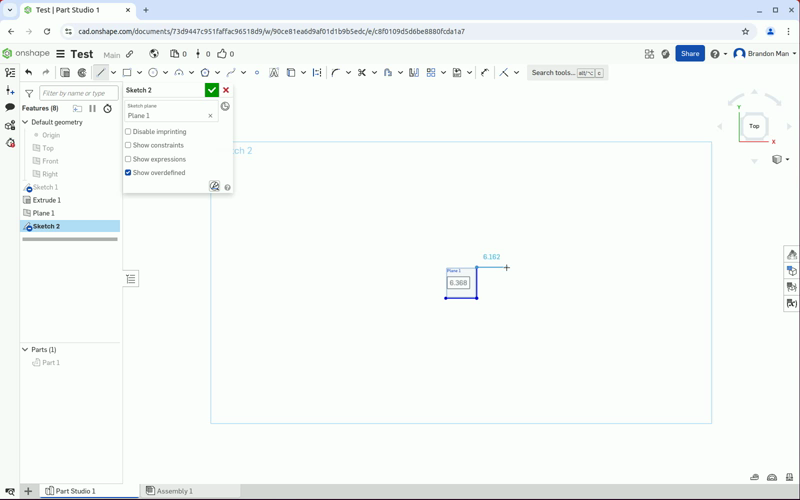
mouse_move(445, 267)
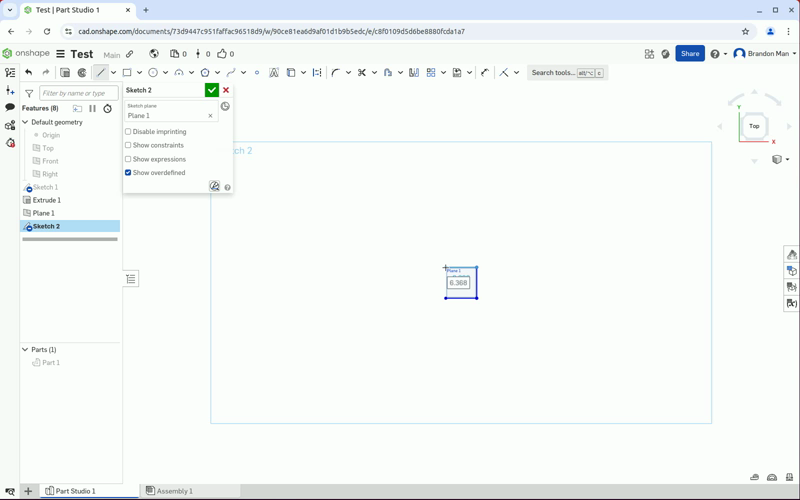
click(445, 267)
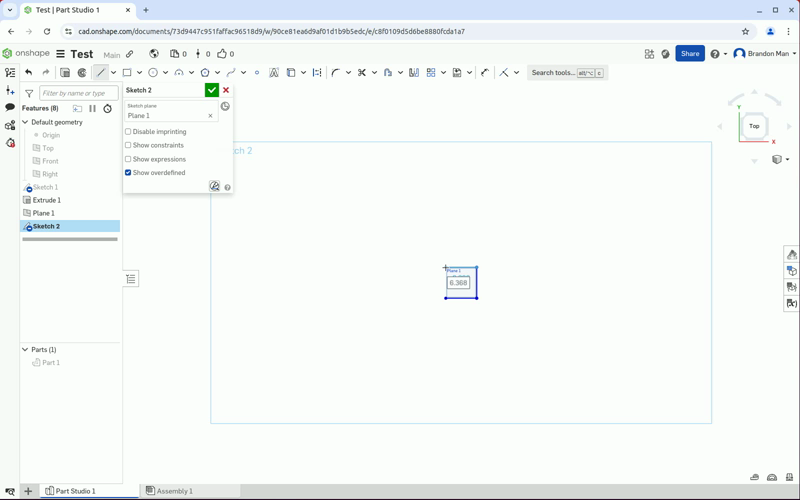
key_up(shift)
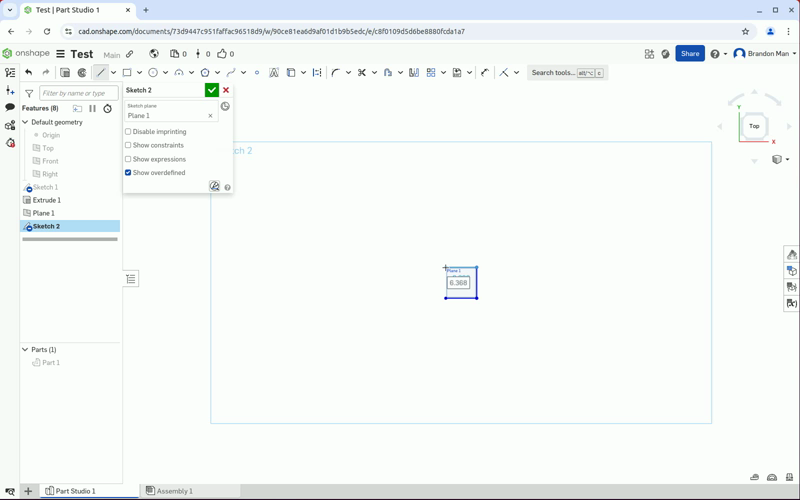
mouse_move(475, 267)
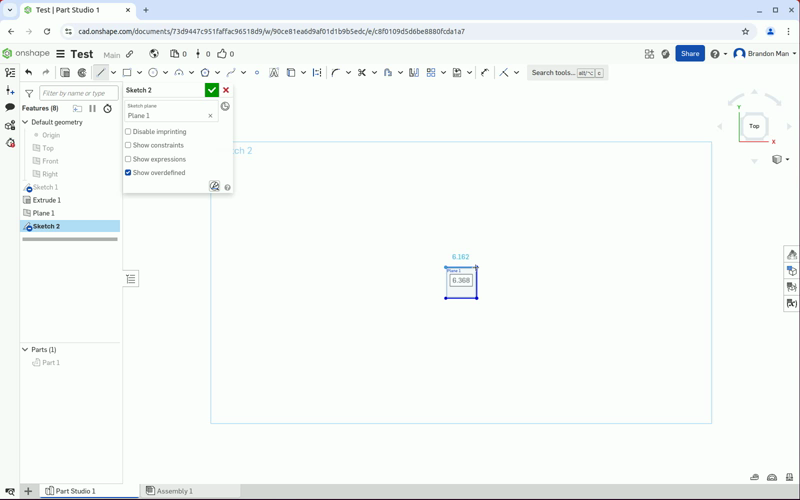
key_down(shift)
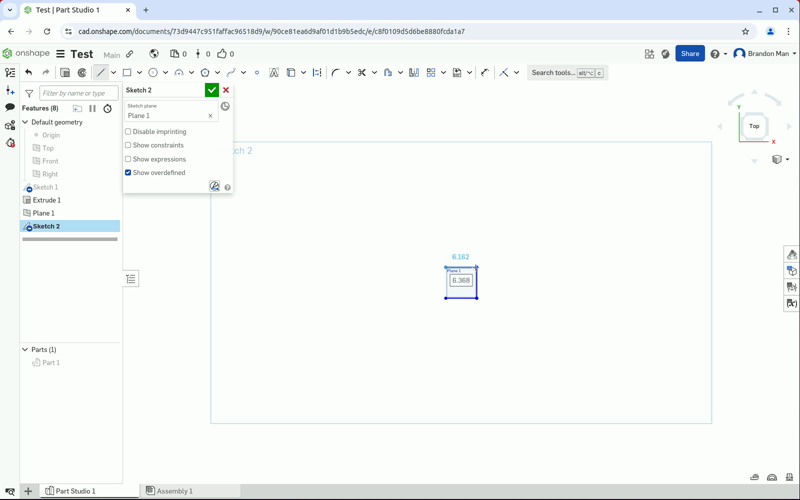
mouse_move(445, 298)
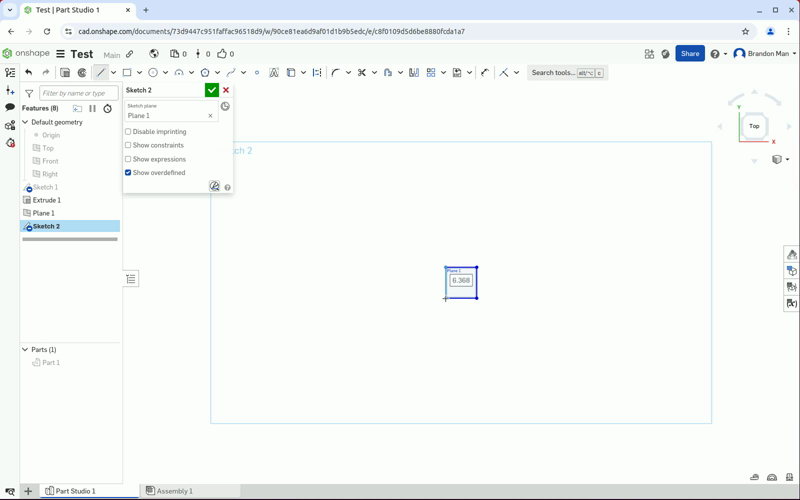
key_up(shift)
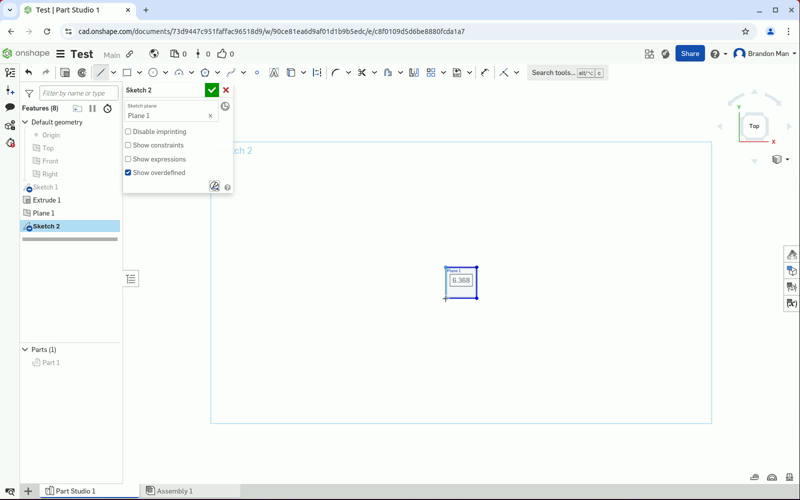
click(445, 298)
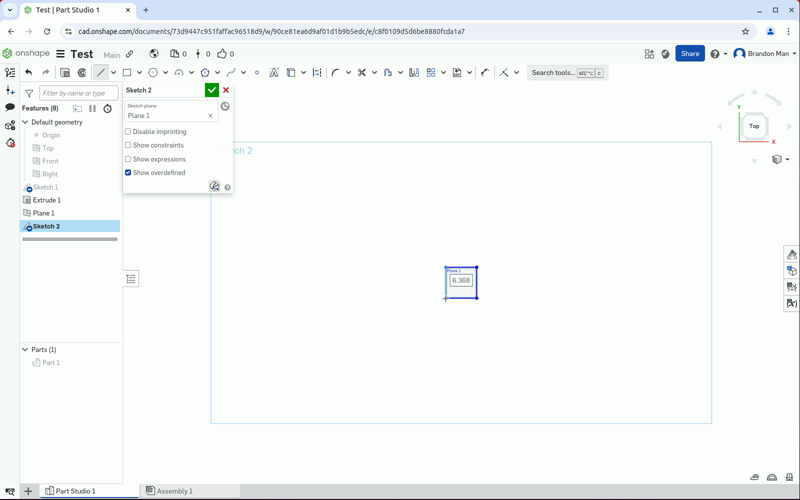
key(esc)
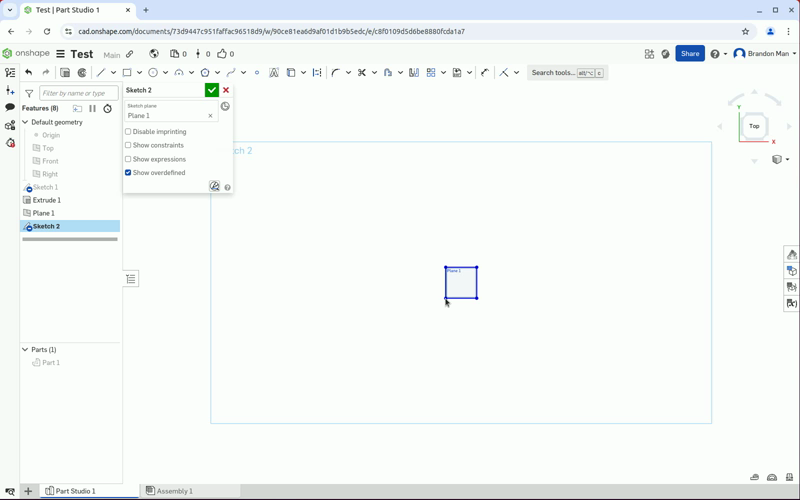
mouse_move(462, 296)
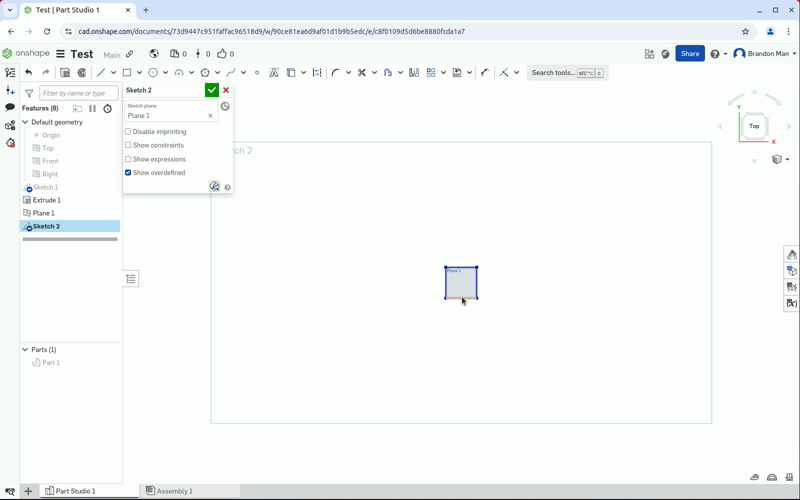
scroll(6)
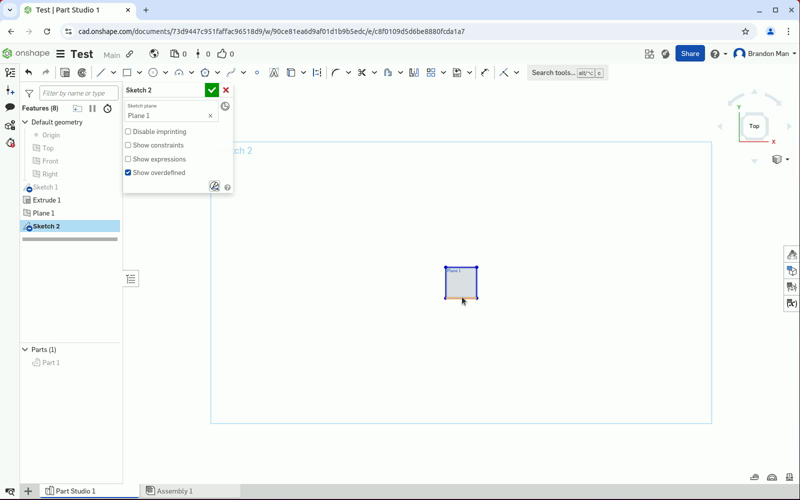
scroll(6)
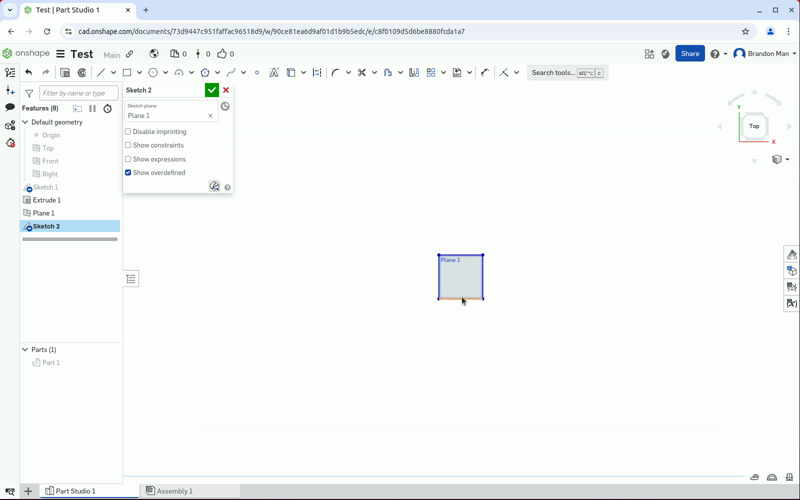
scroll(6)
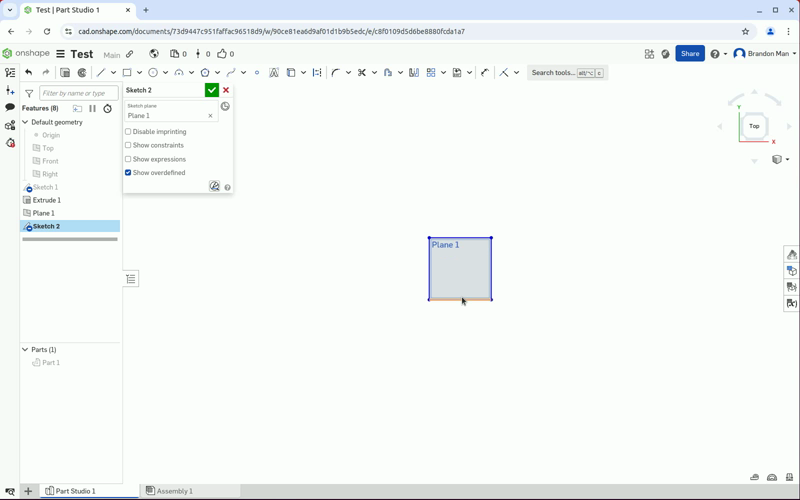
scroll(6)
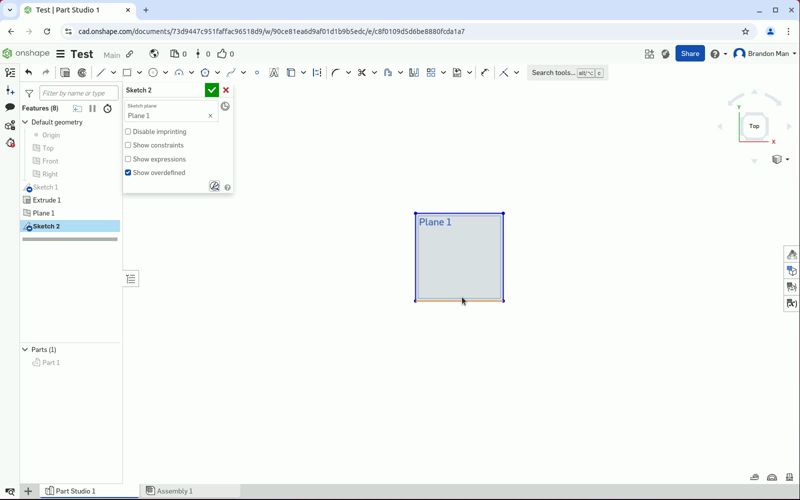
scroll(6)
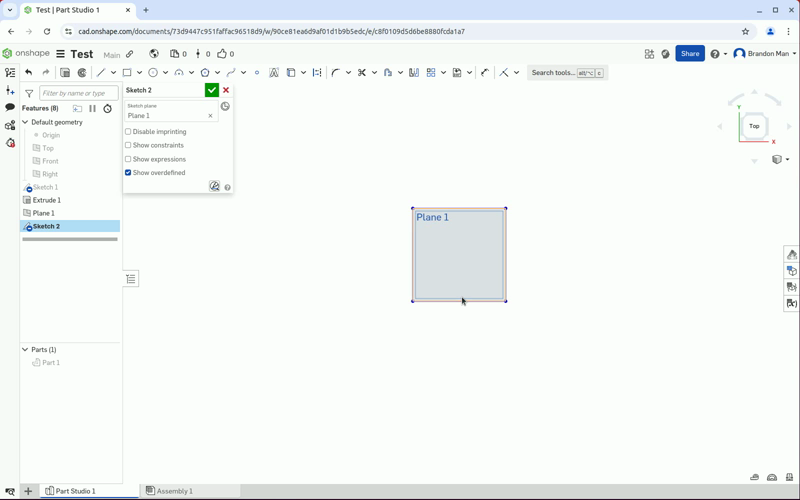
scroll(6)
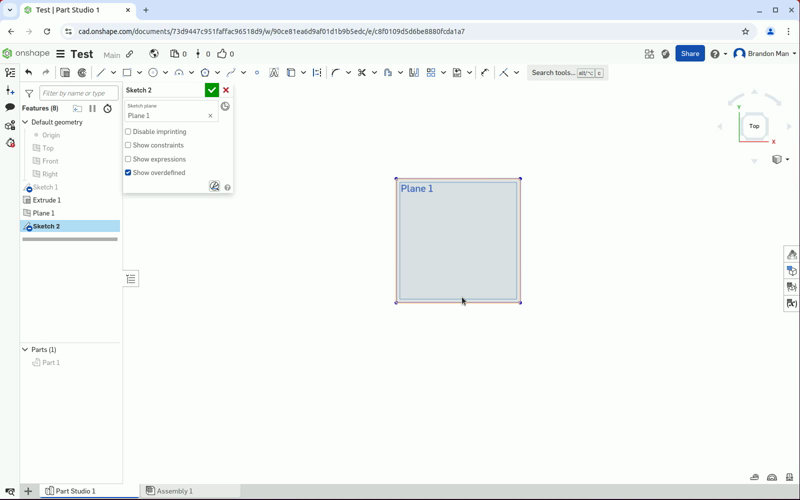
scroll(6)
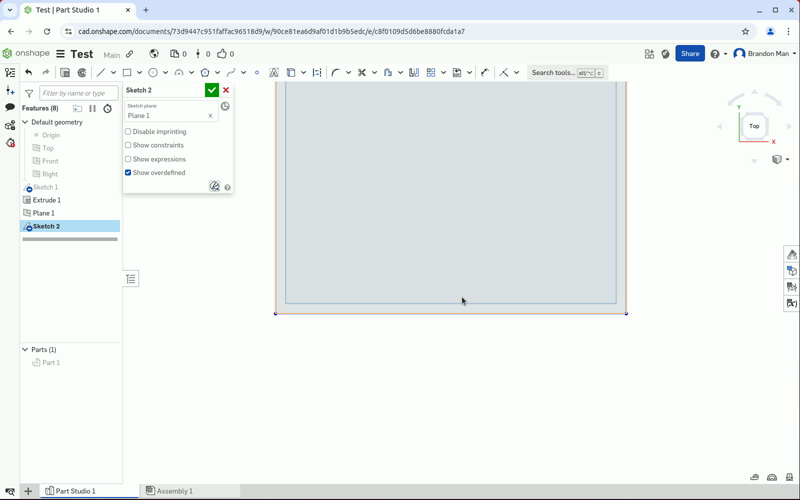
click(462, 296)
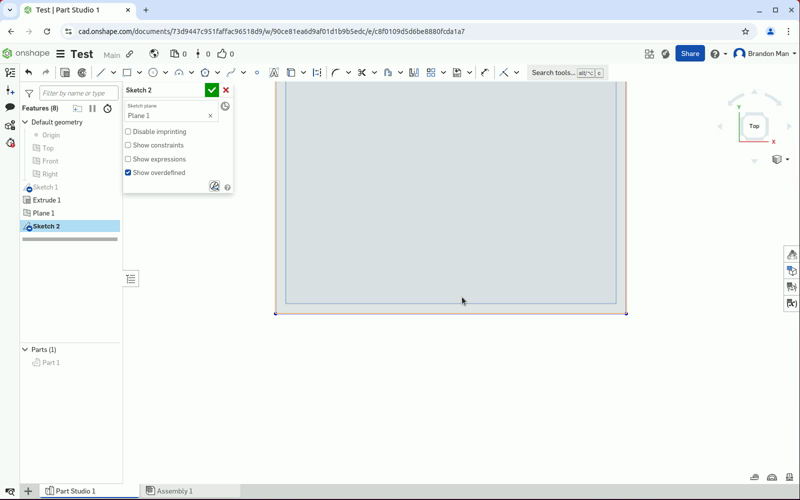
scroll(-6)
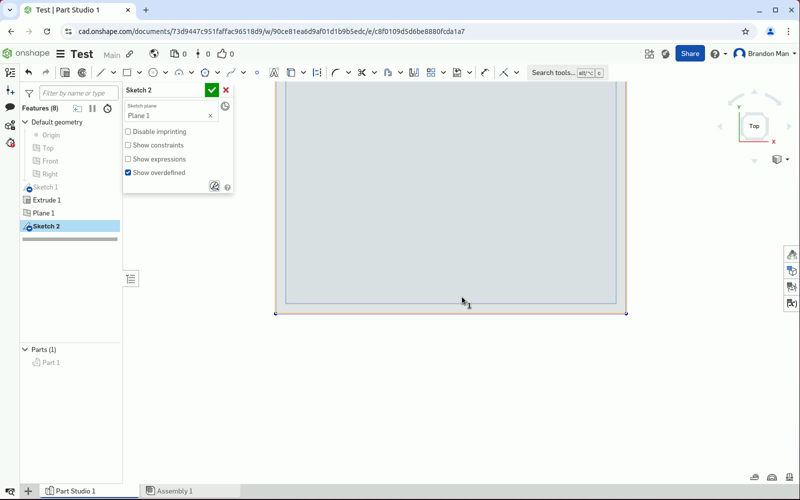
scroll(-6)
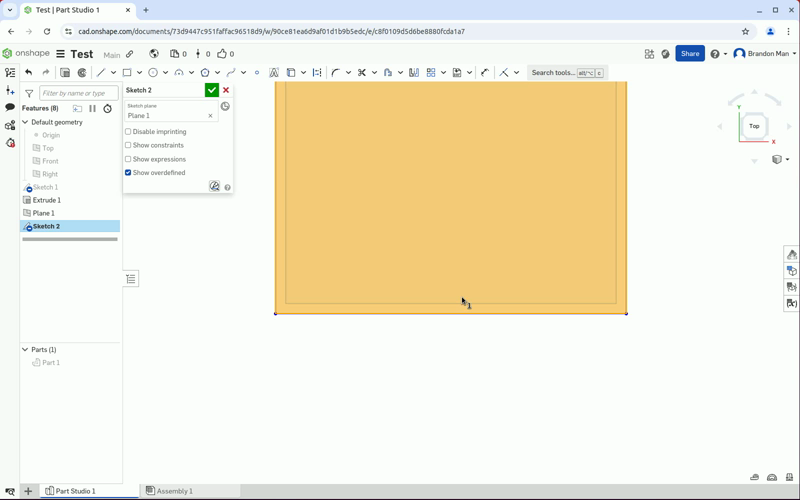
scroll(-6)
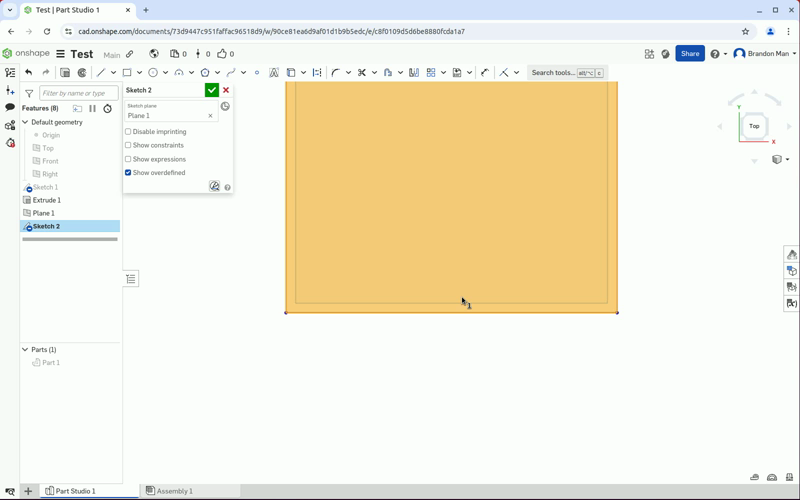
scroll(-6)
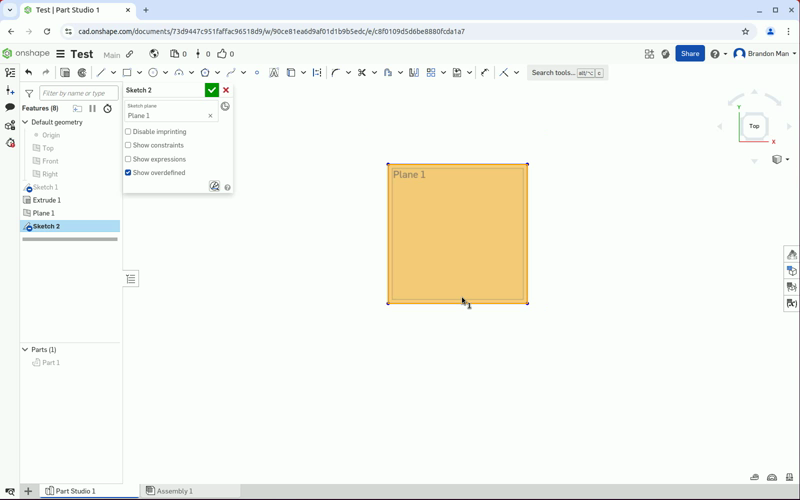
scroll(-6)
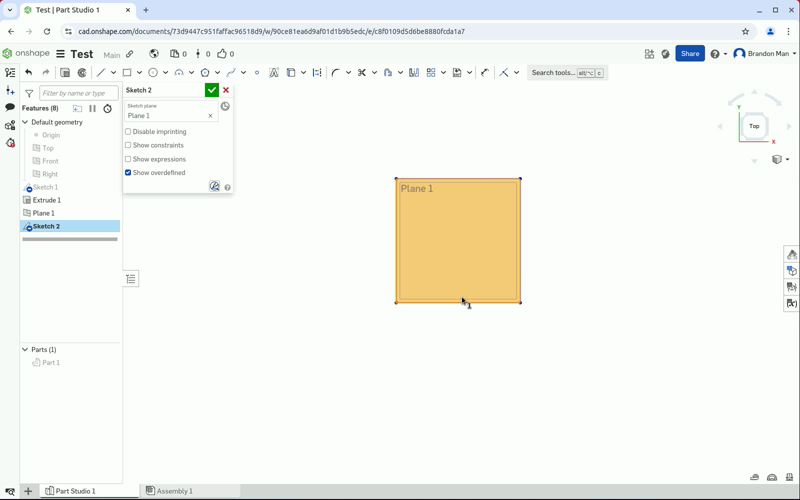
scroll(-6)
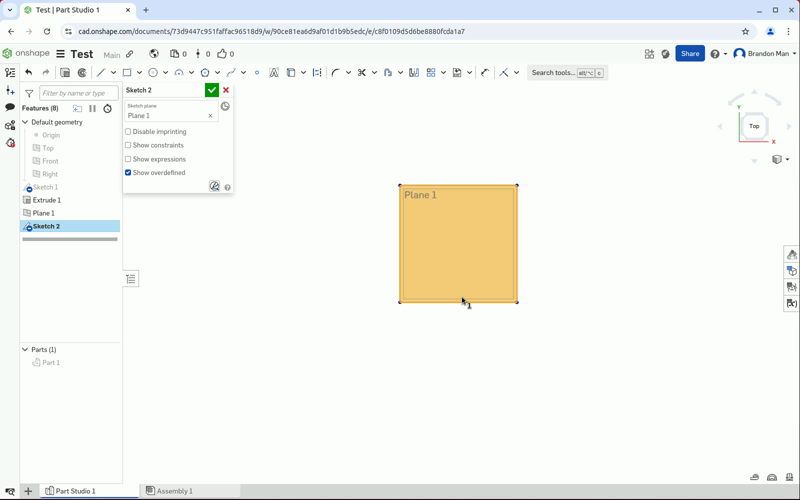
scroll(-6)
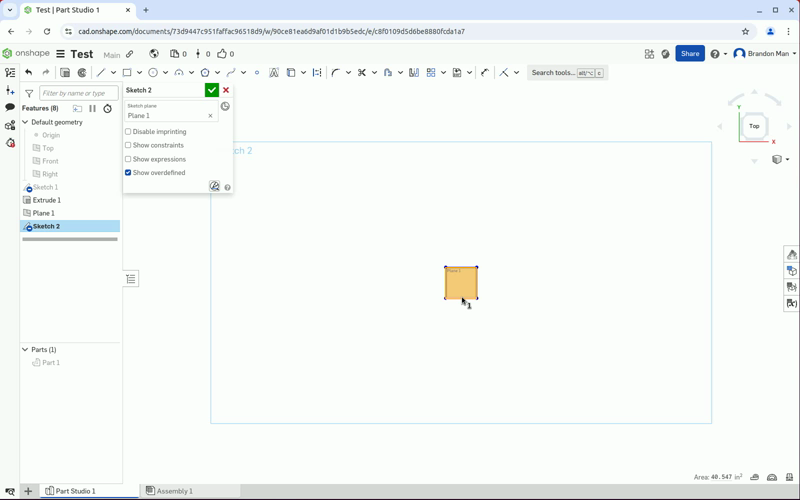
mouse_move(73, 352)
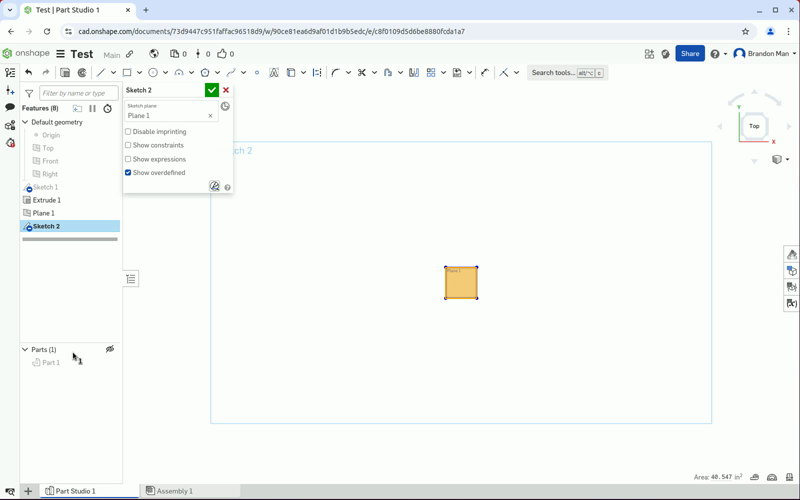
key(shift+y)
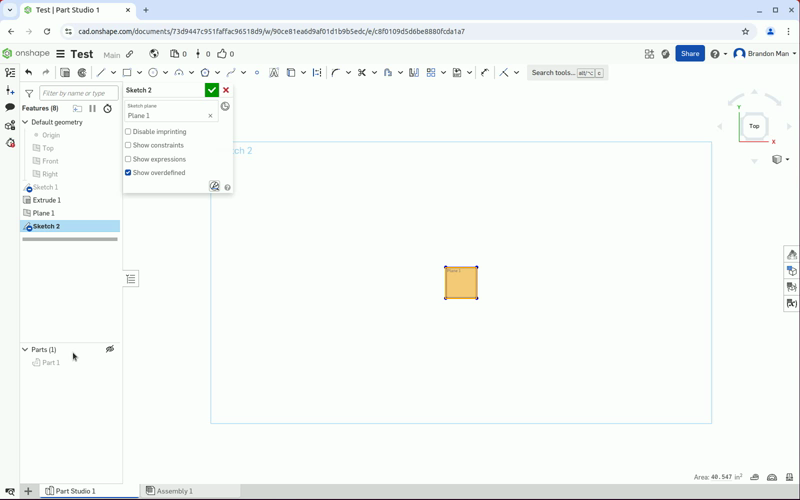
key(shift+e)
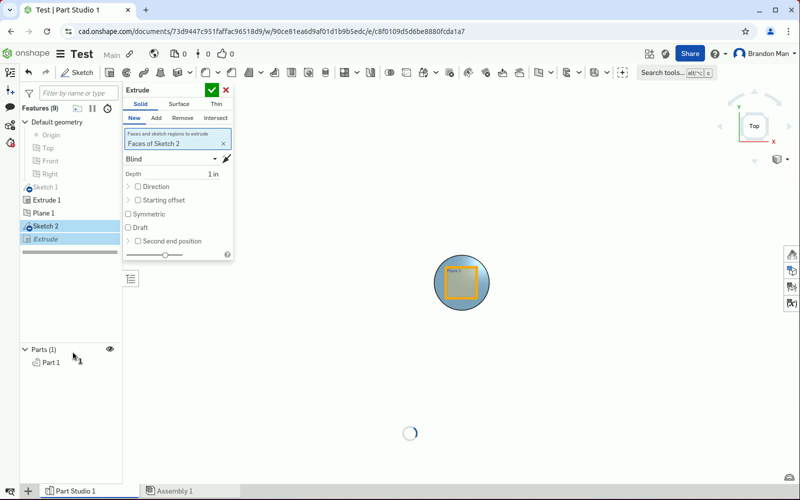
mouse_move(143, 106)
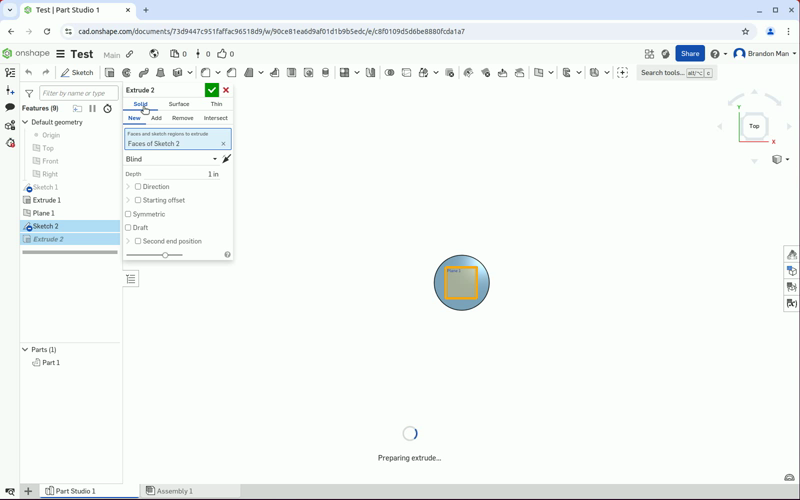
click(143, 106)
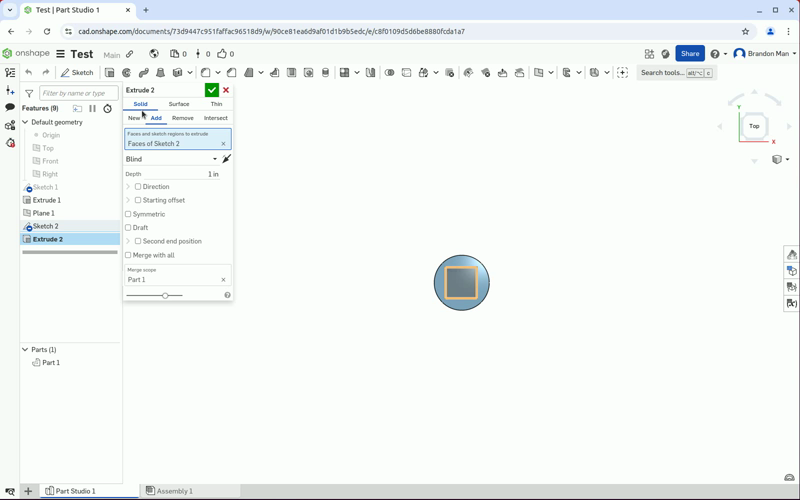
mouse_move(137, 120)
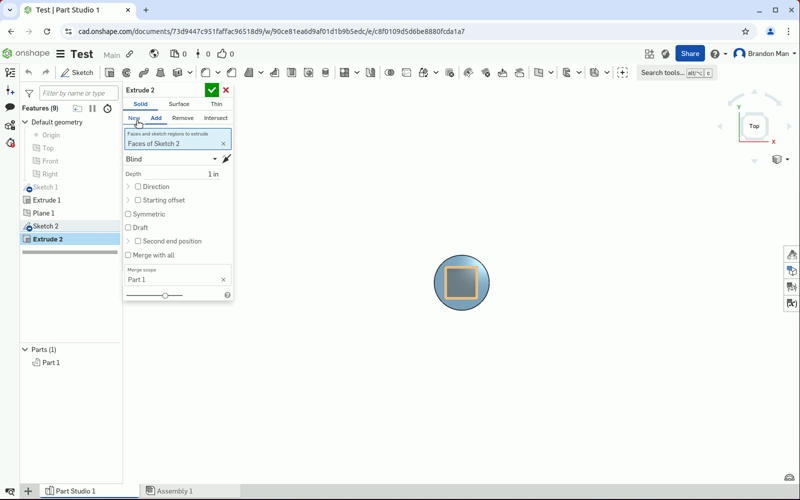
click(137, 120)
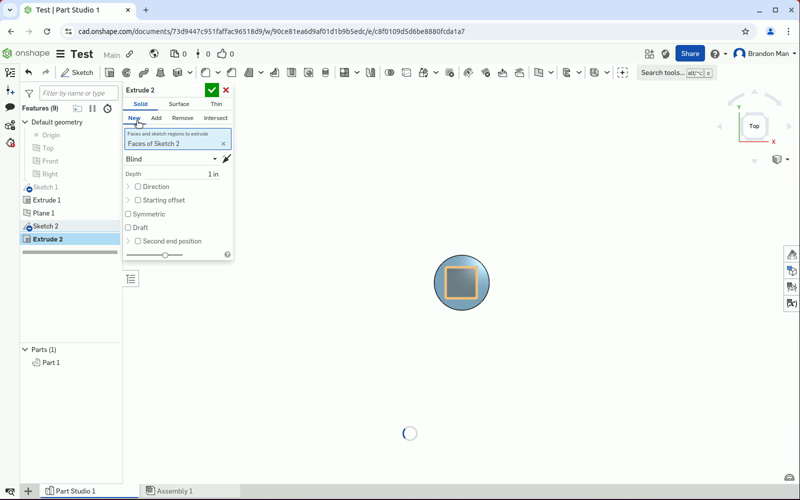
key(tab, 4)
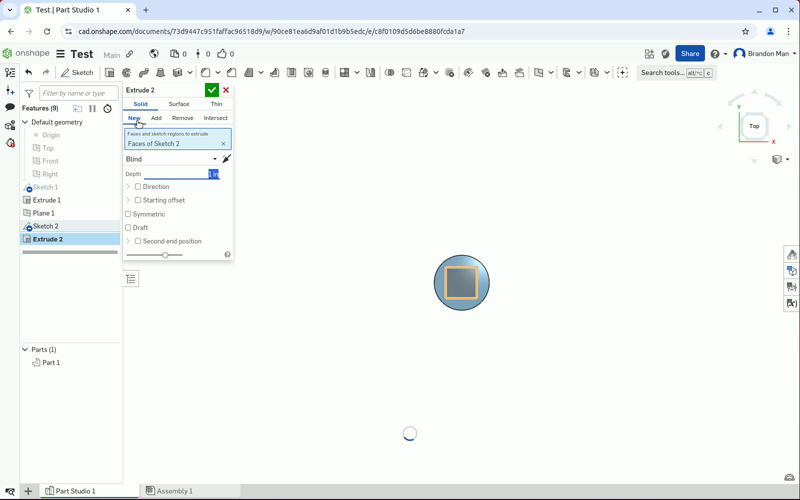
text(19.257)
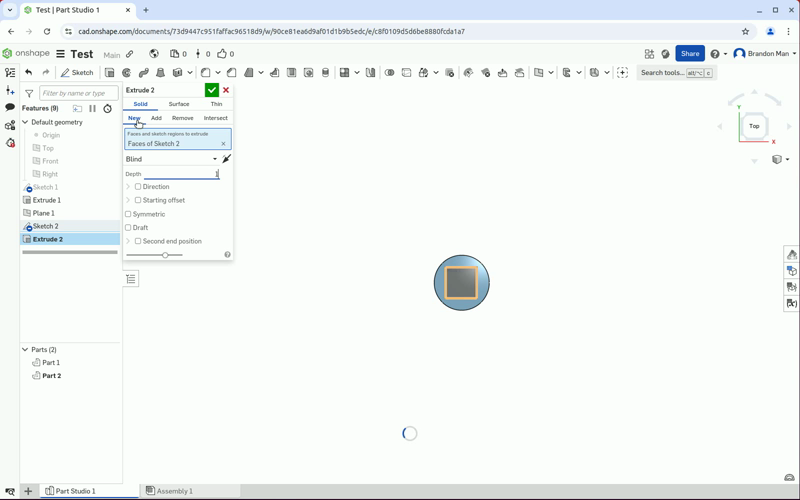
key(enter)
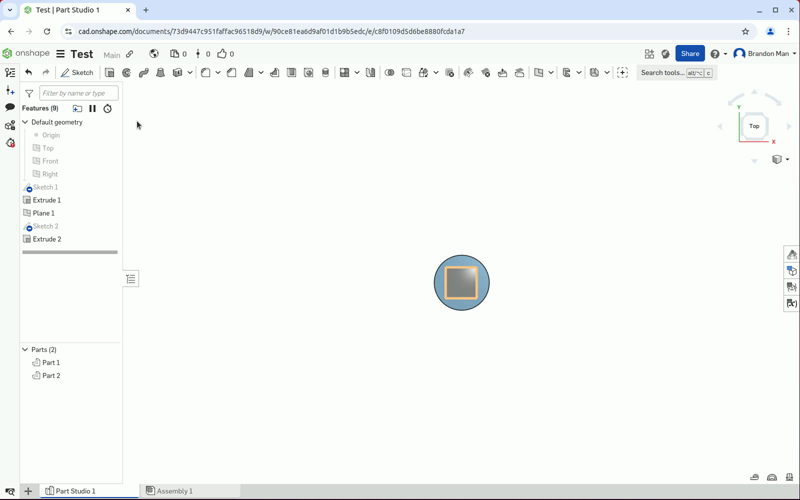
key(shift+h)
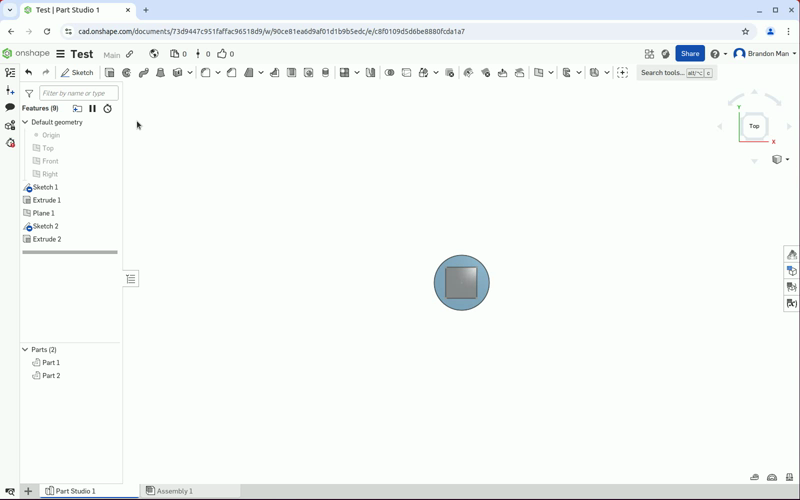
key(shift+h)
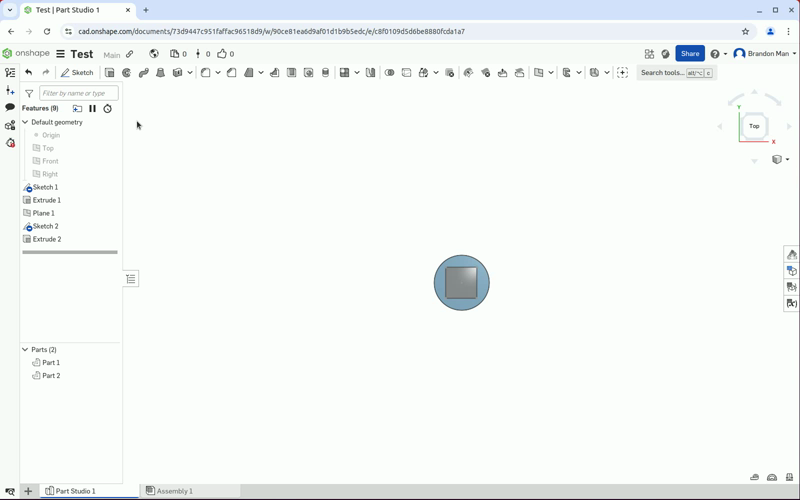
key(shift+7)
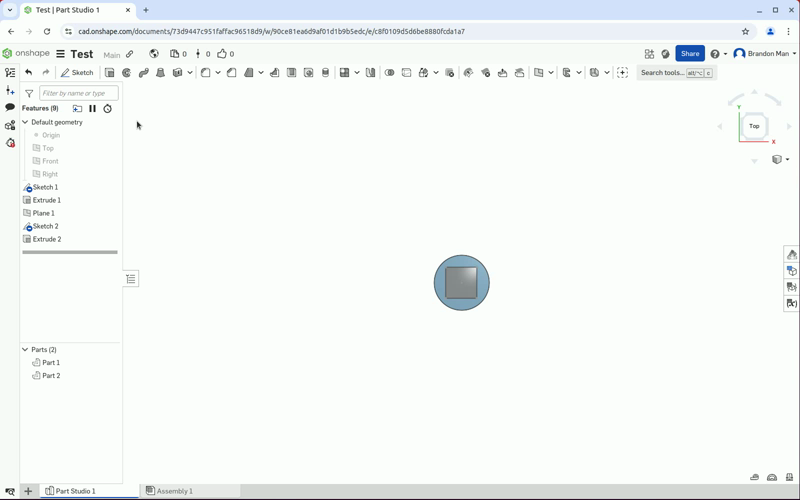
key(up, 3)
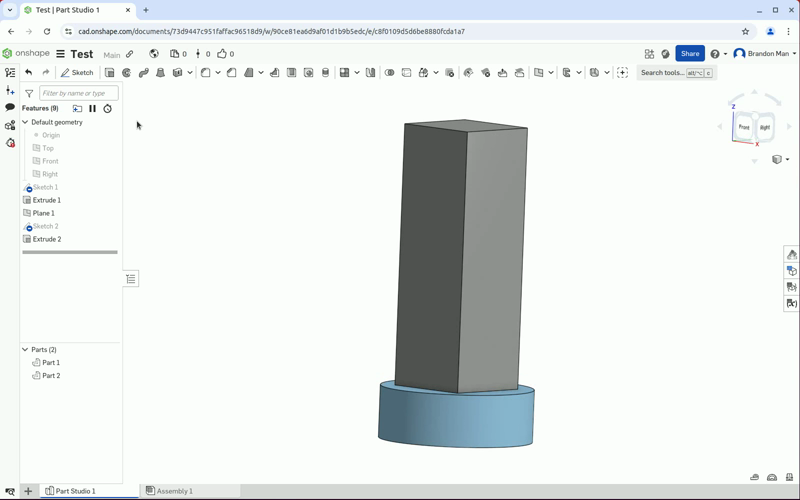
key(left, 3)
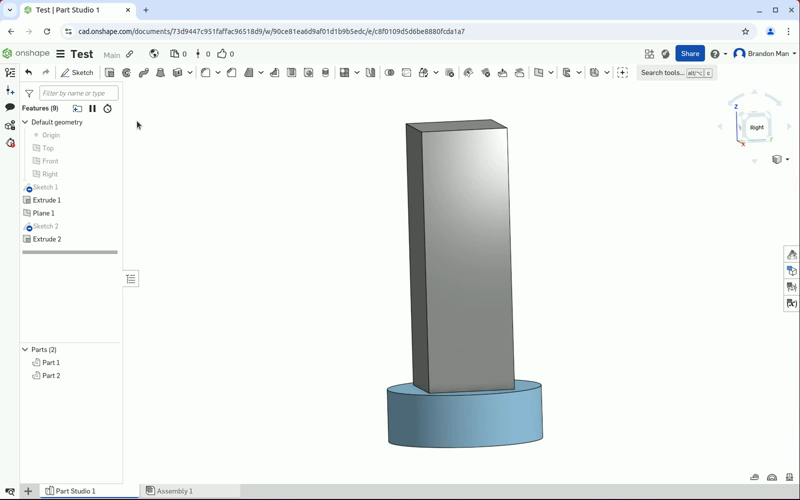
key(right, 3)
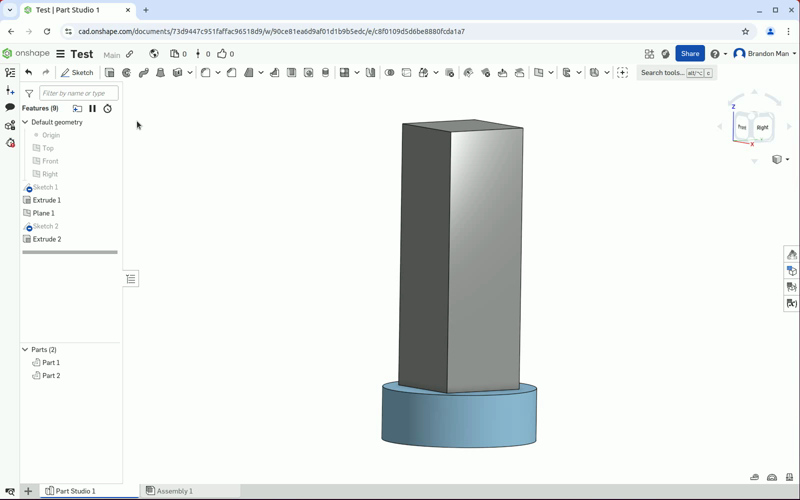
key(down, 3)
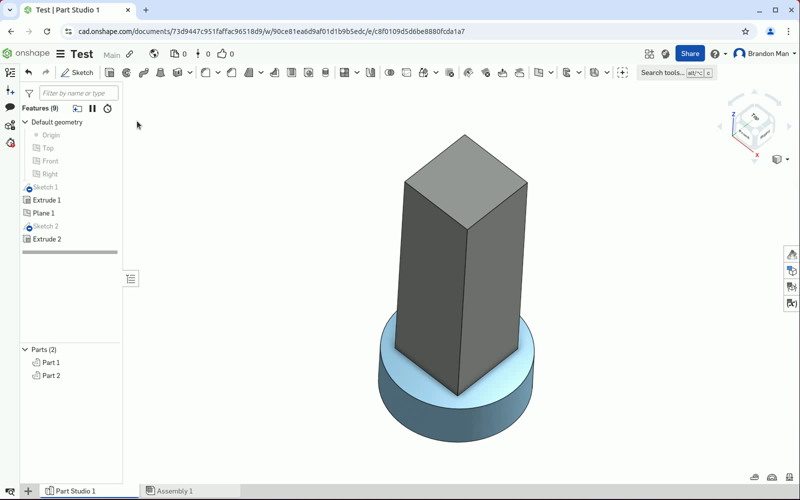
mouse_move(73, 189)
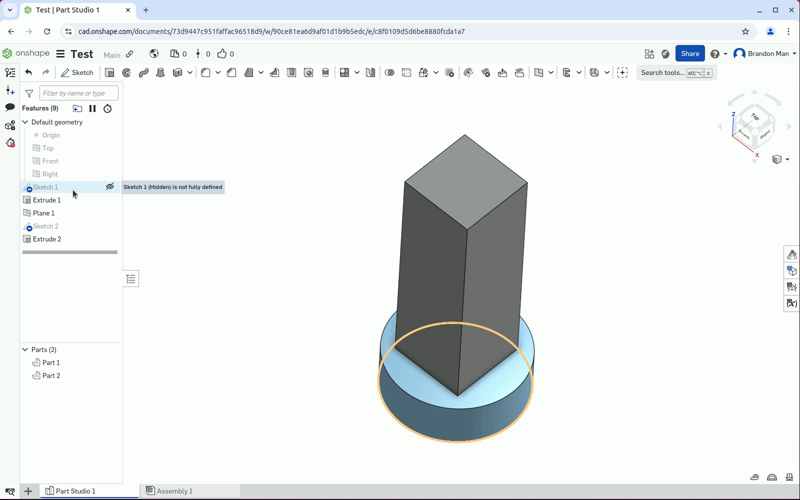
click(73, 189)